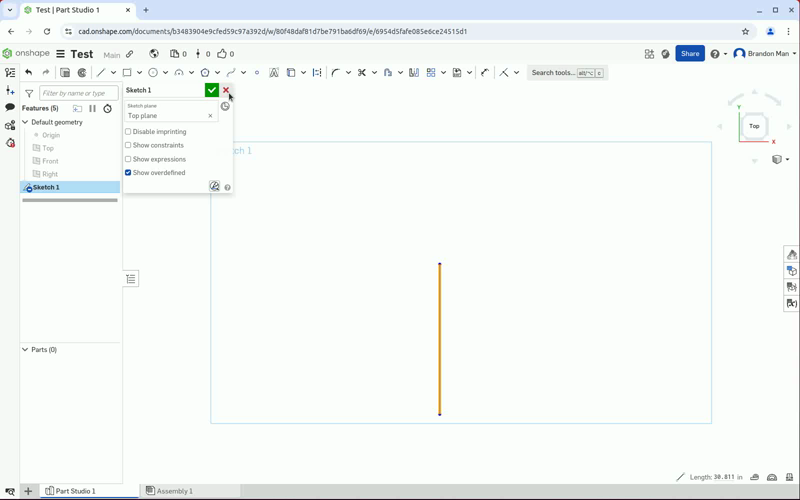
key(shift+h)
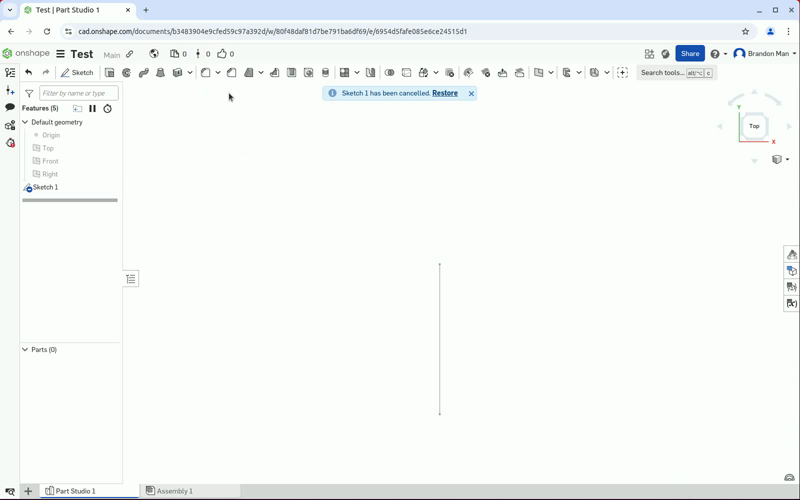
key(shift+s)
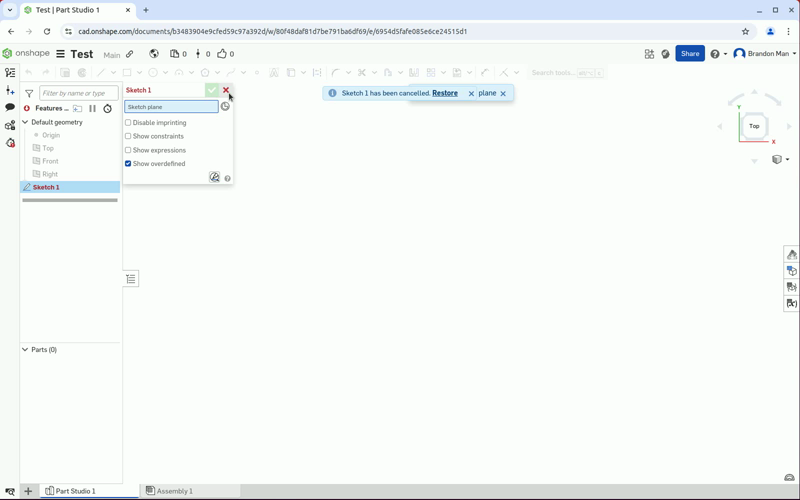
mouse_move(73, 150)
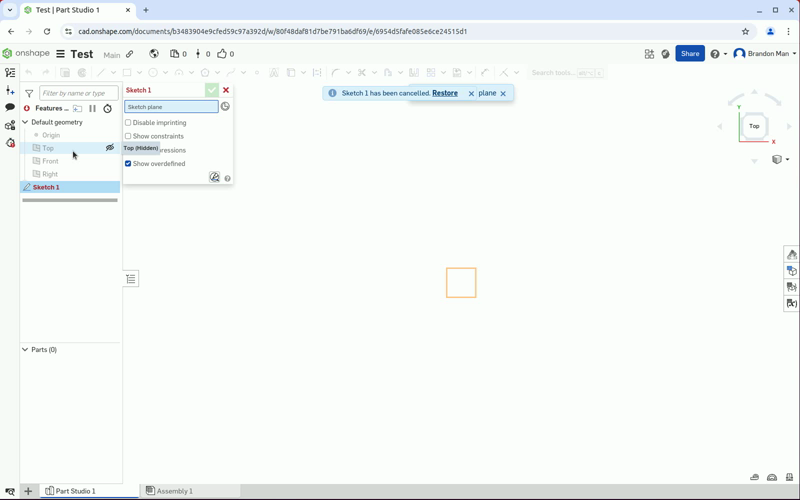
click(73, 150)
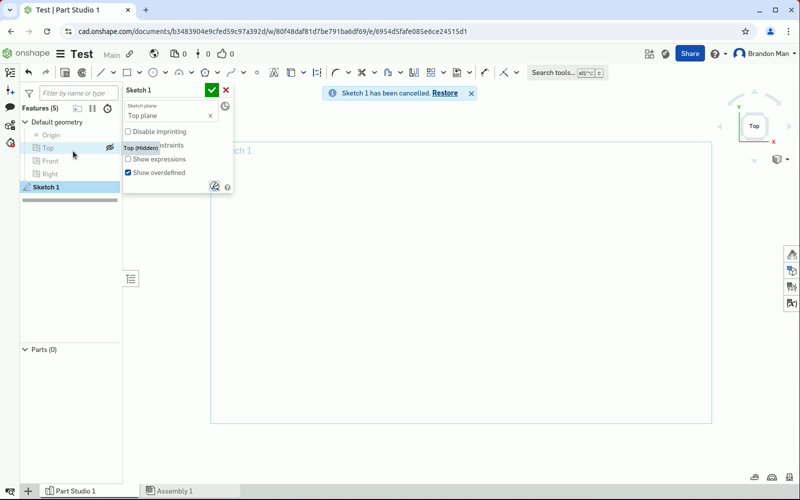
mouse_move(73, 352)
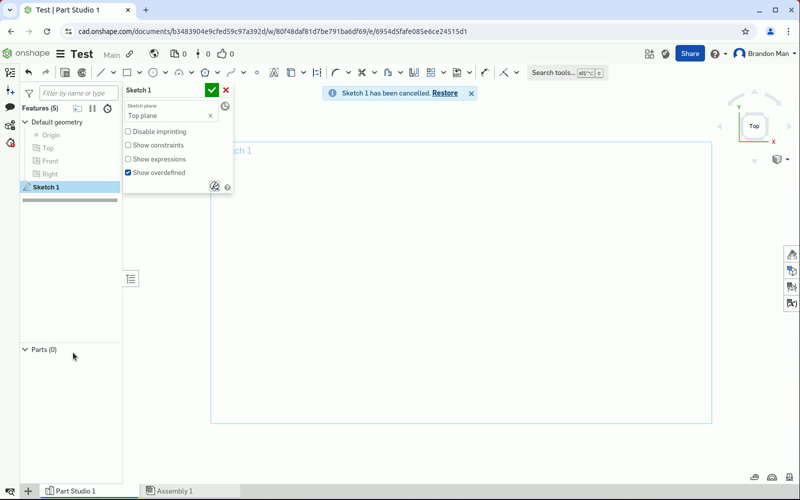
key(y)
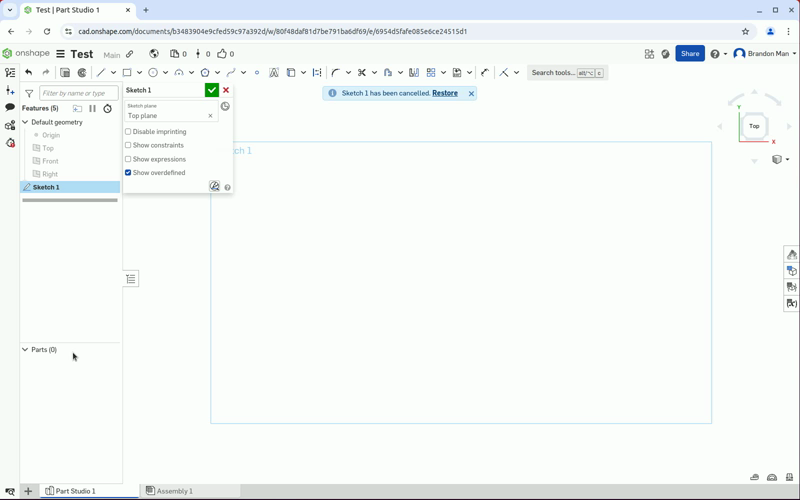
key(l)
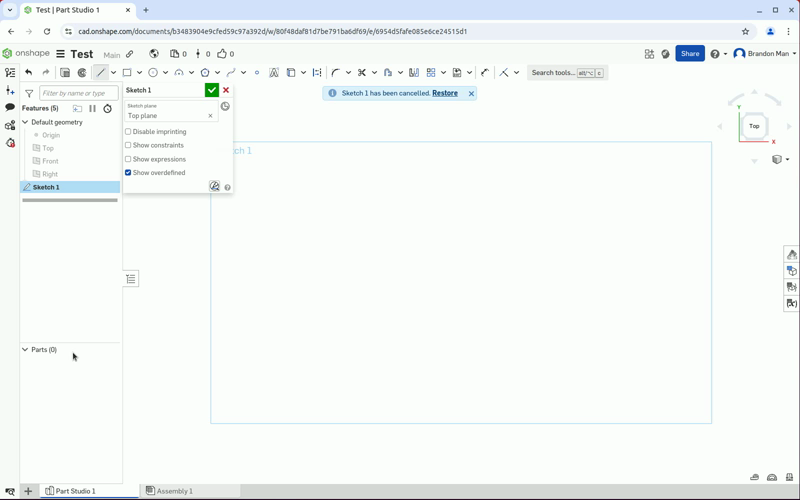
key_down(shift)
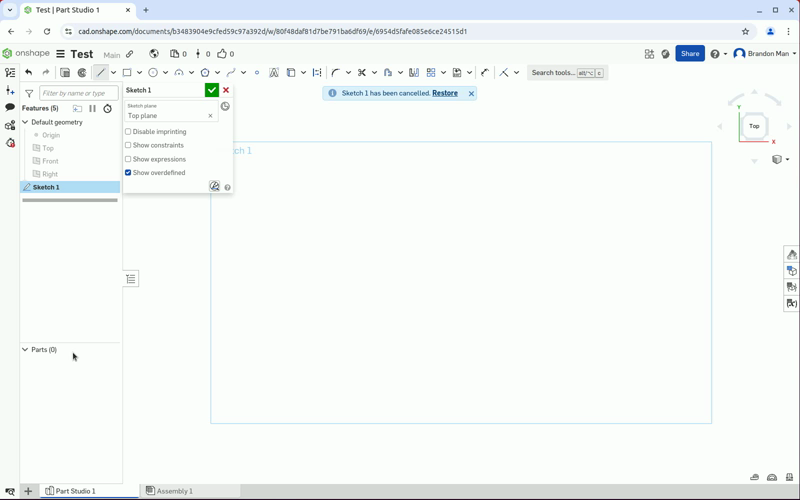
mouse_move(404, 329)
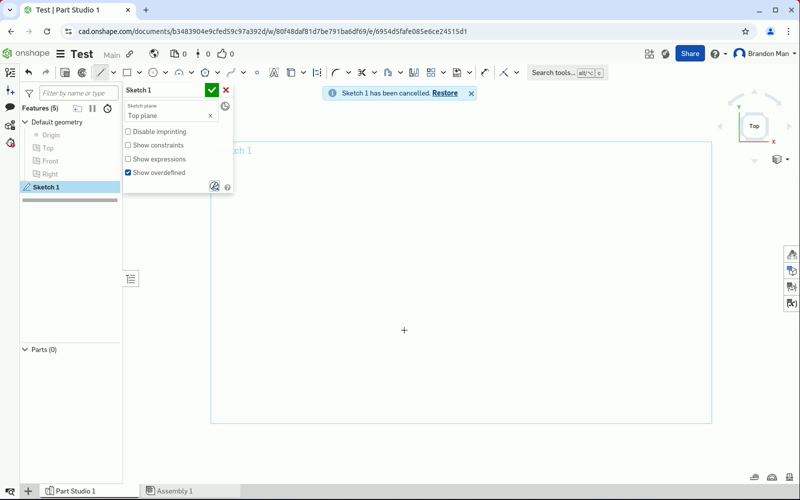
click(404, 329)
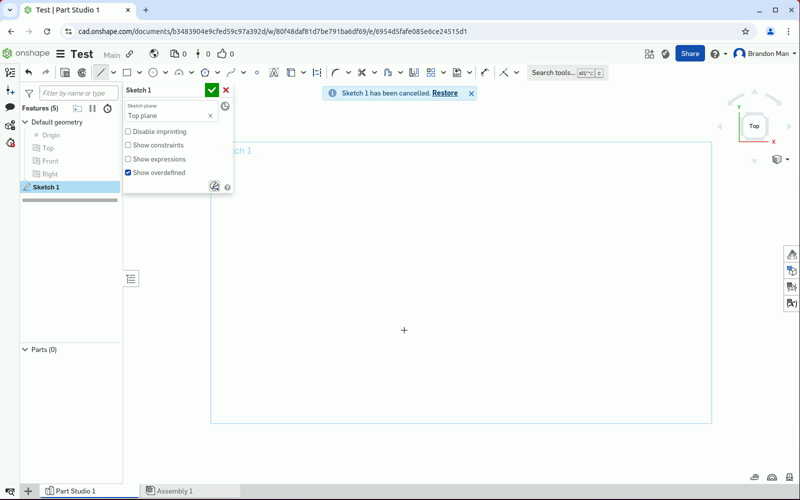
key_up(shift)
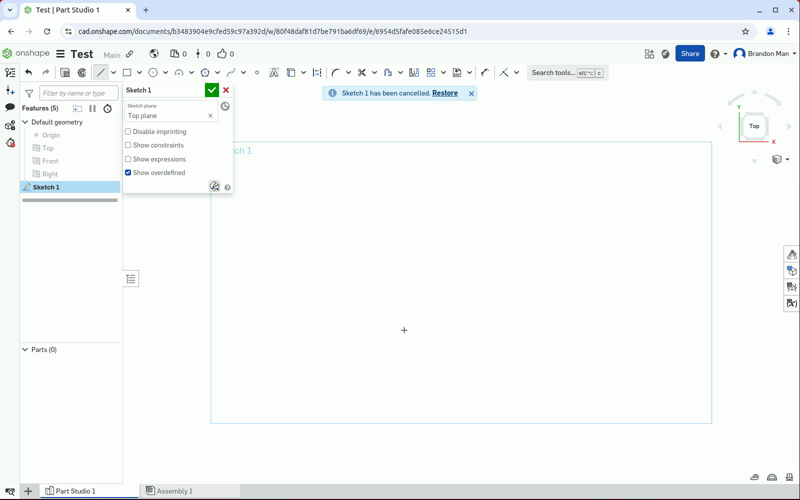
key_down(shift)
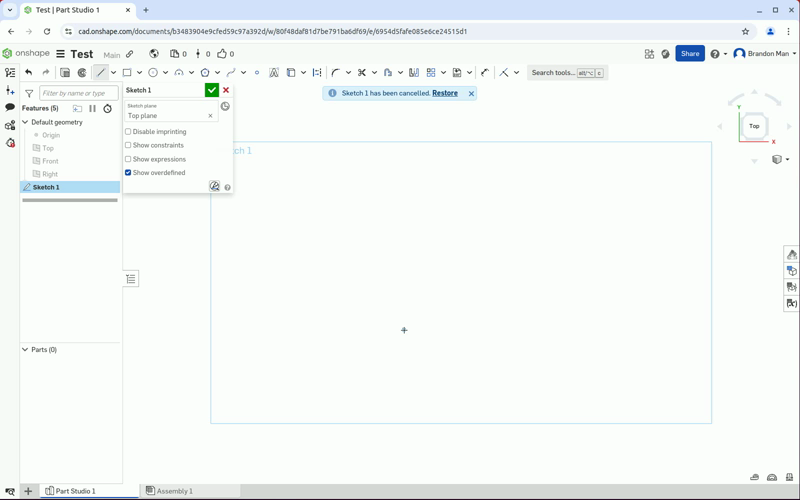
mouse_move(516, 329)
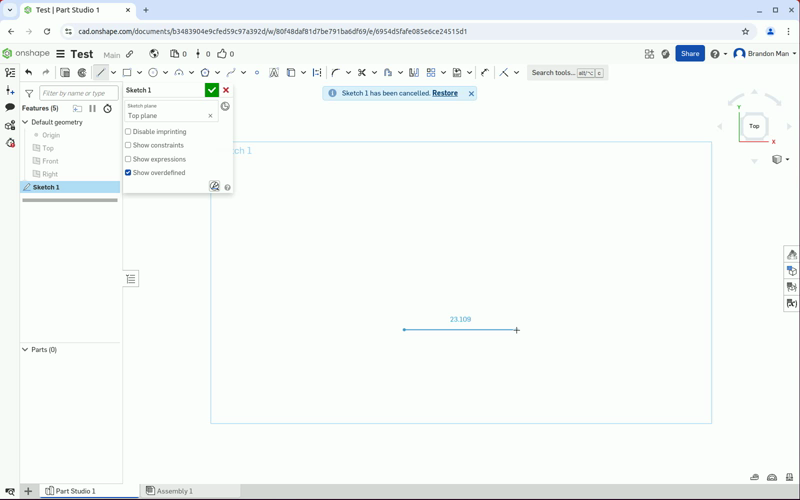
click(516, 329)
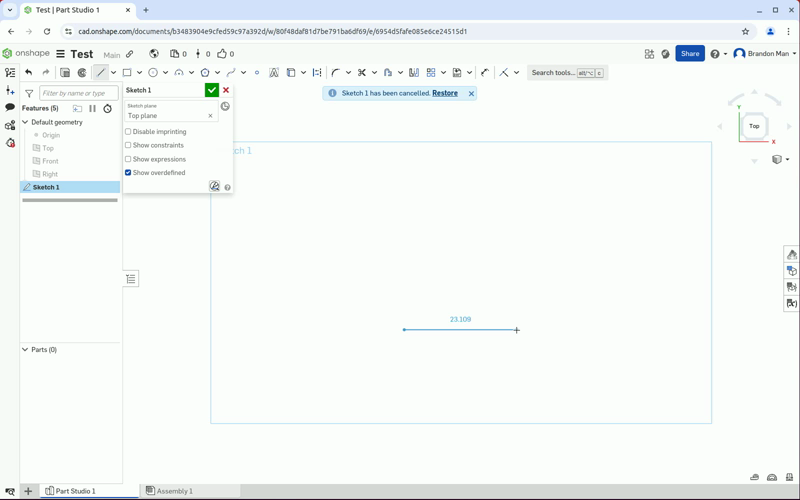
key_up(shift)
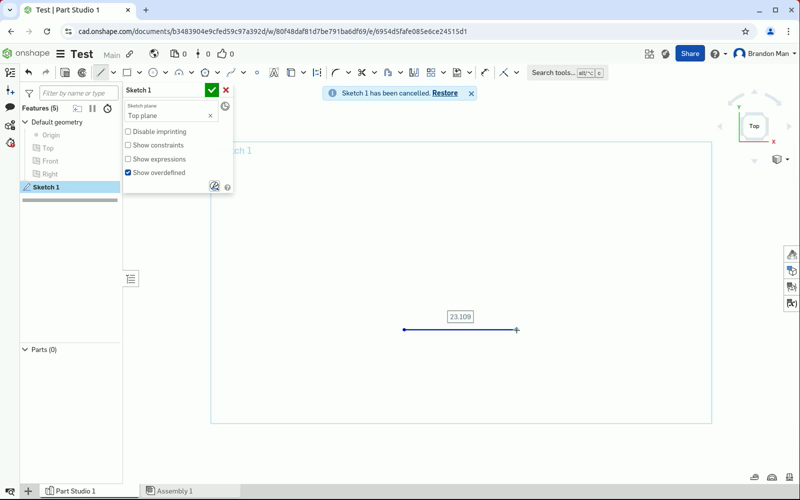
key_down(shift)
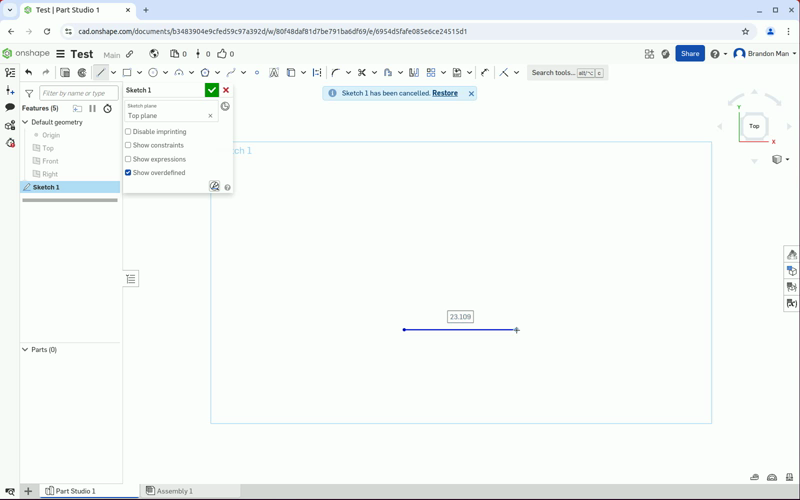
mouse_move(516, 234)
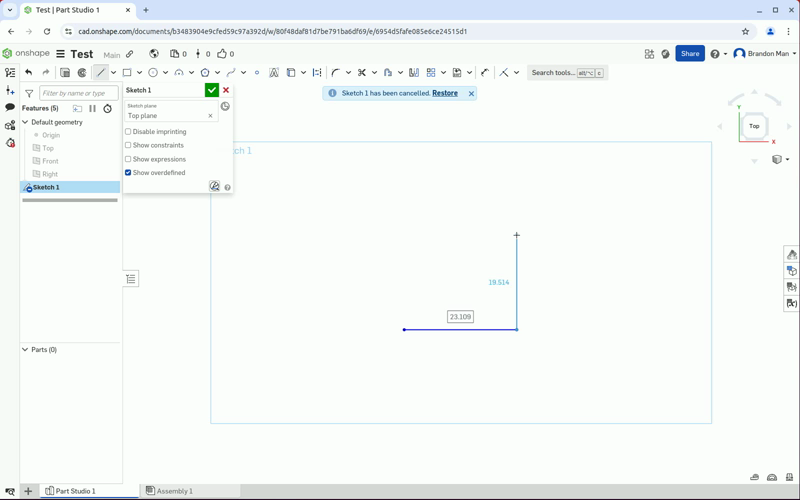
click(516, 234)
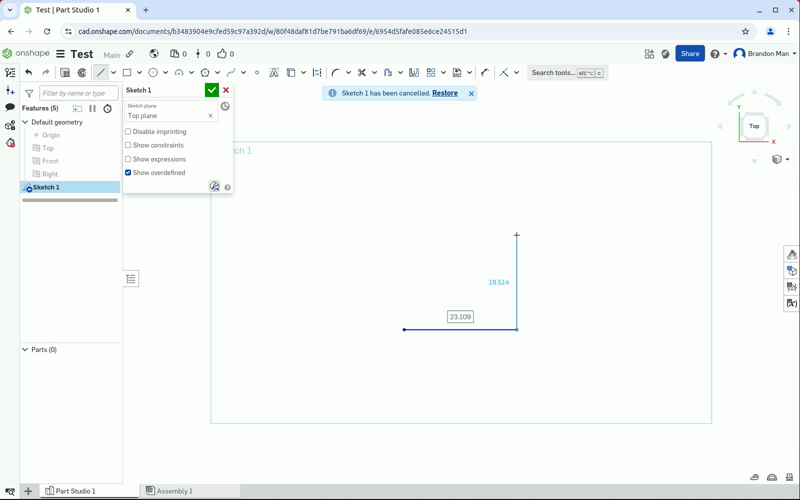
key_up(shift)
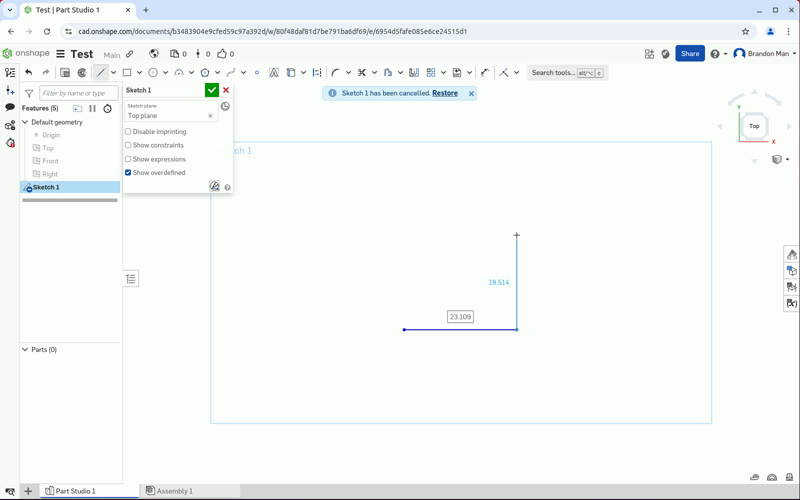
key_down(shift)
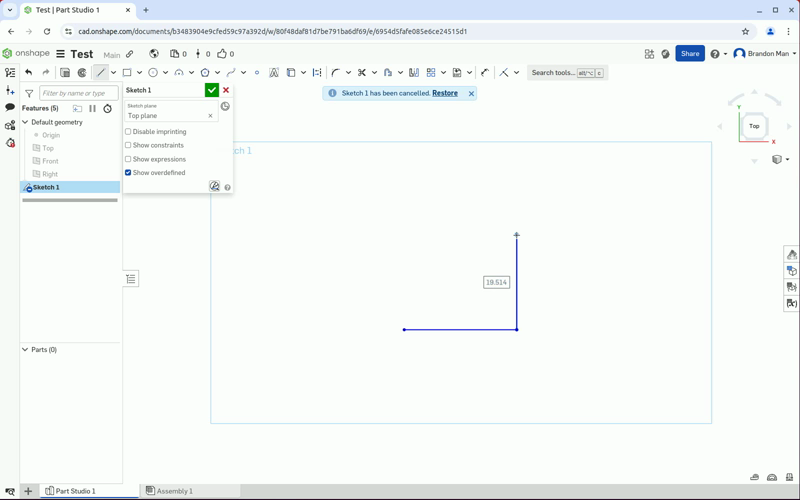
mouse_move(404, 234)
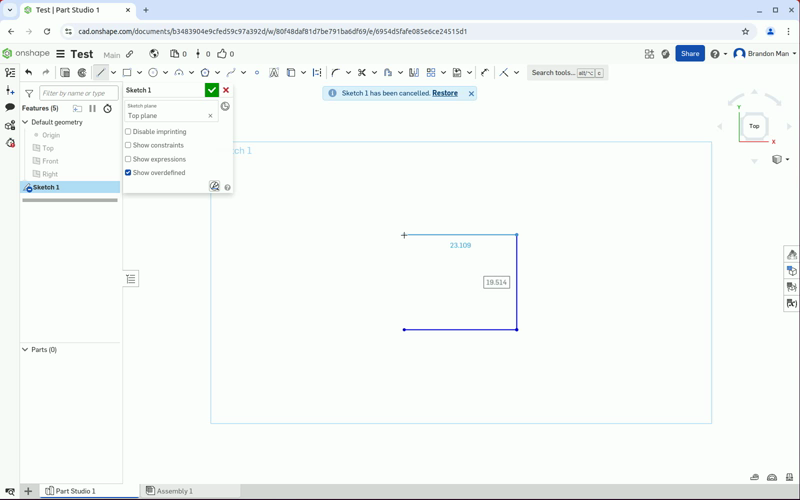
click(404, 234)
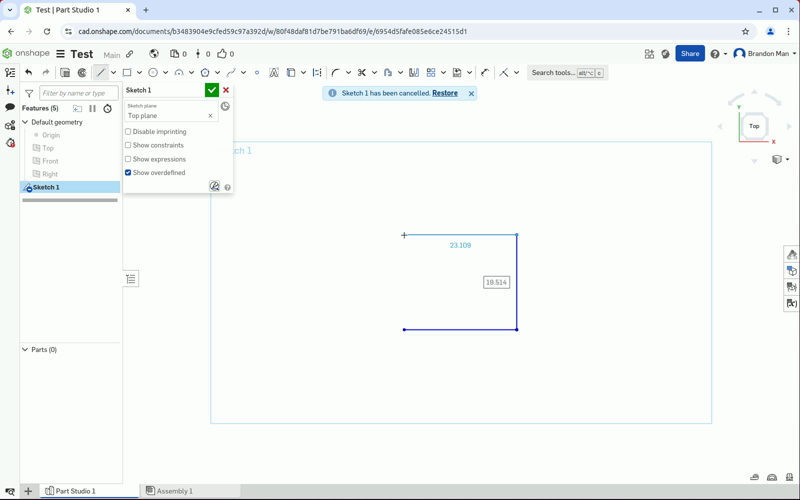
key_up(shift)
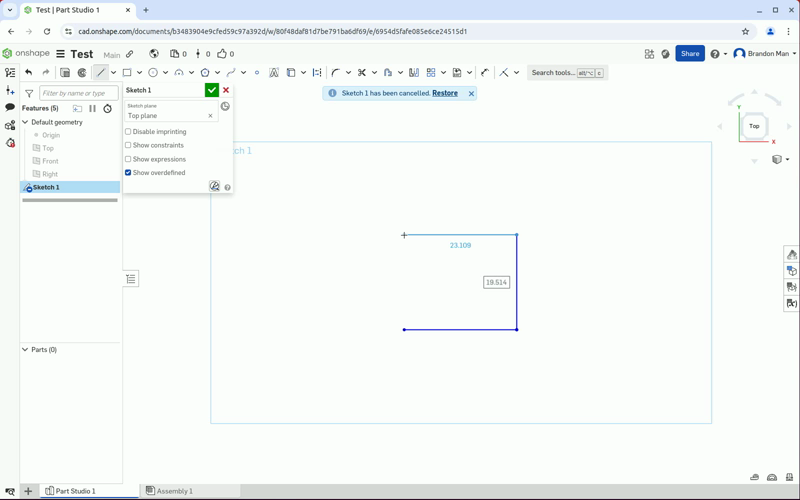
key_down(shift)
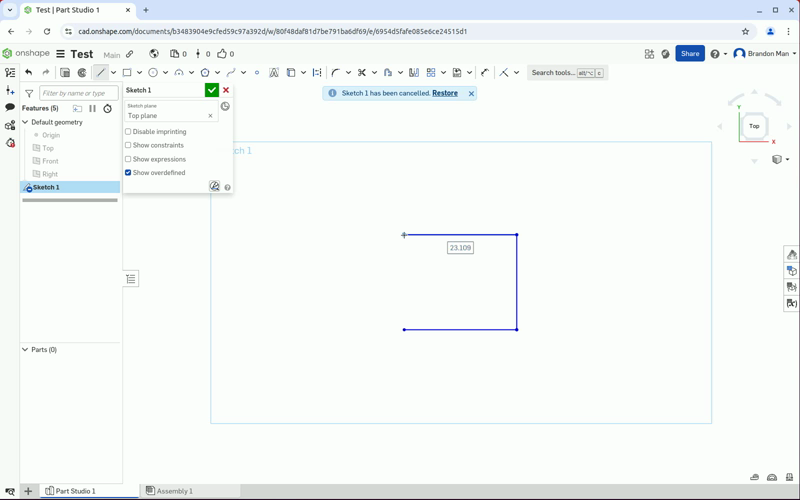
mouse_move(404, 329)
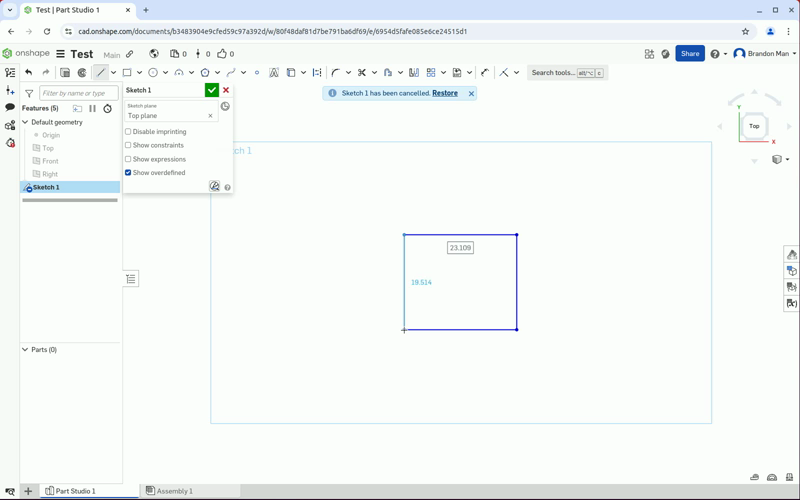
key_up(shift)
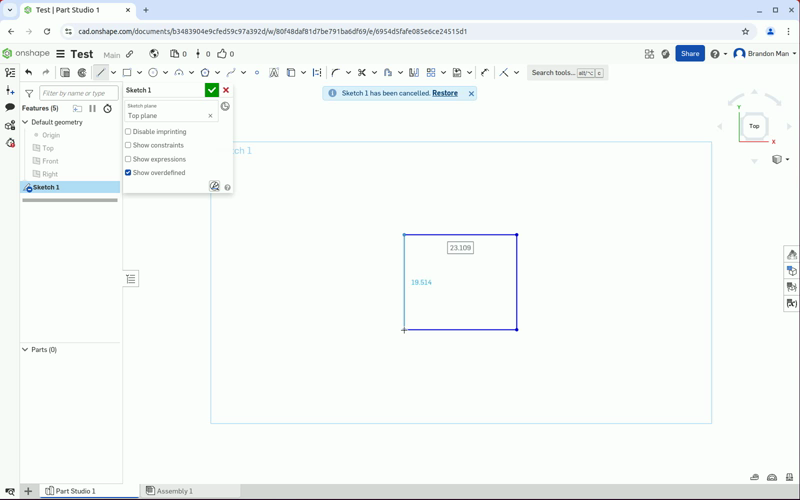
click(404, 329)
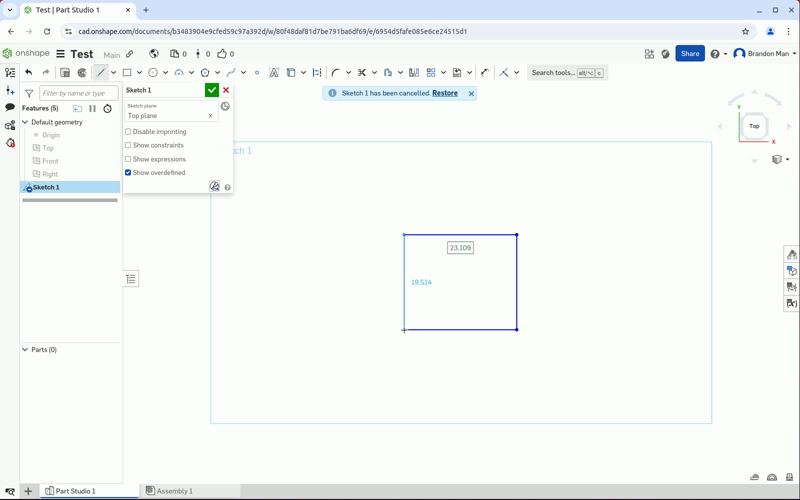
key(esc)
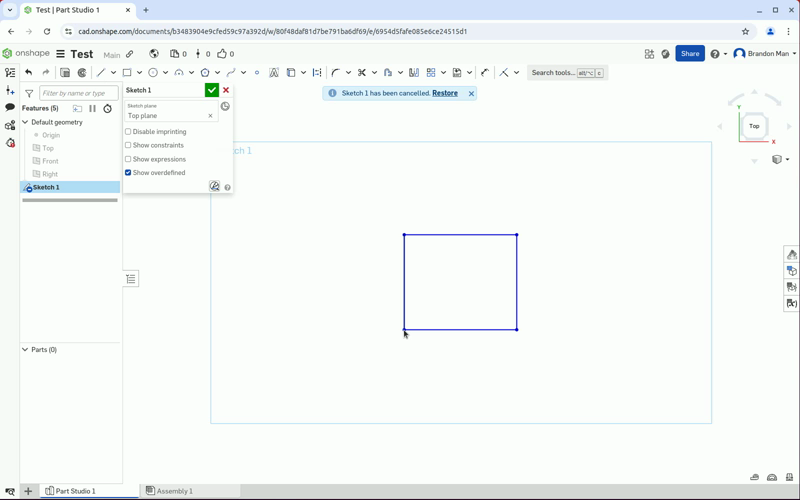
mouse_move(490, 273)
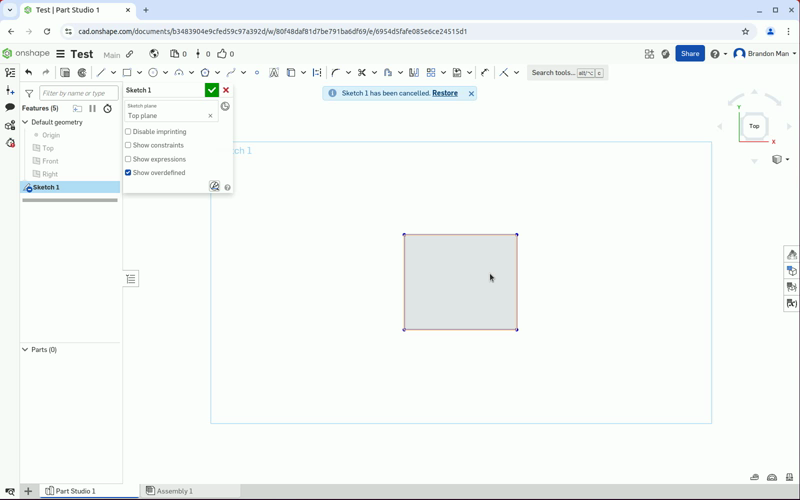
click(490, 273)
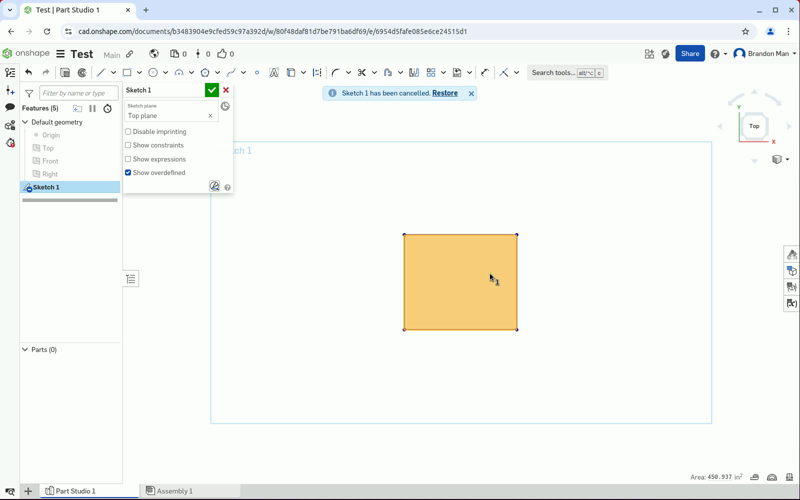
mouse_move(73, 352)
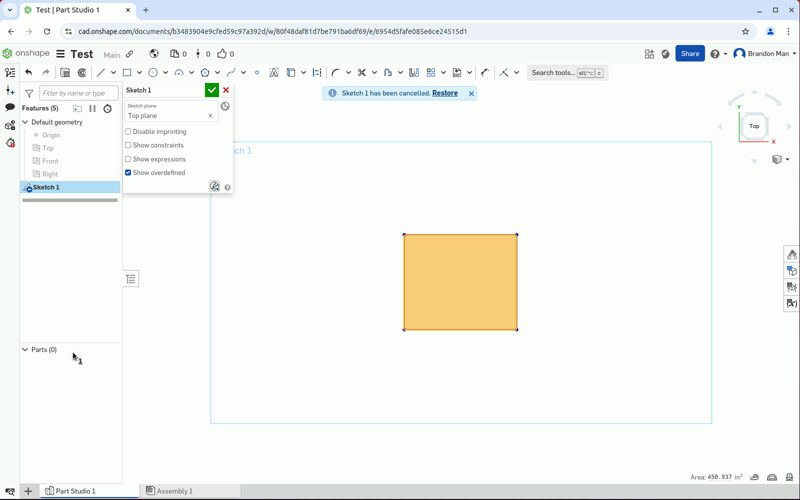
key(shift+y)
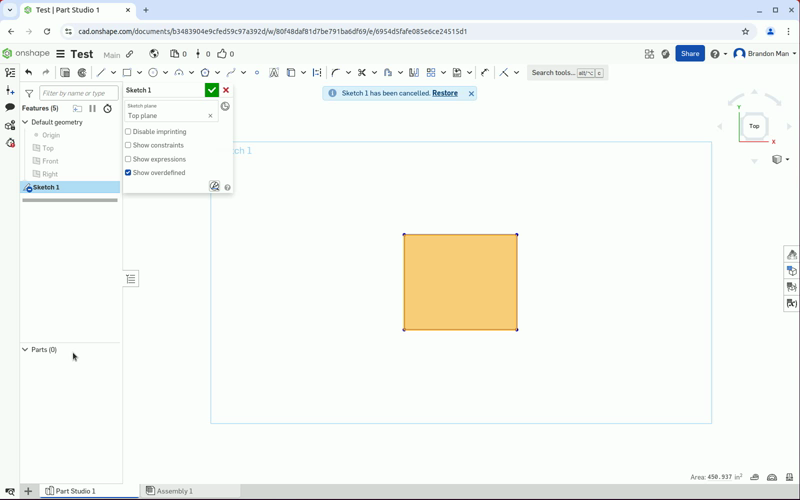
key(shift+e)
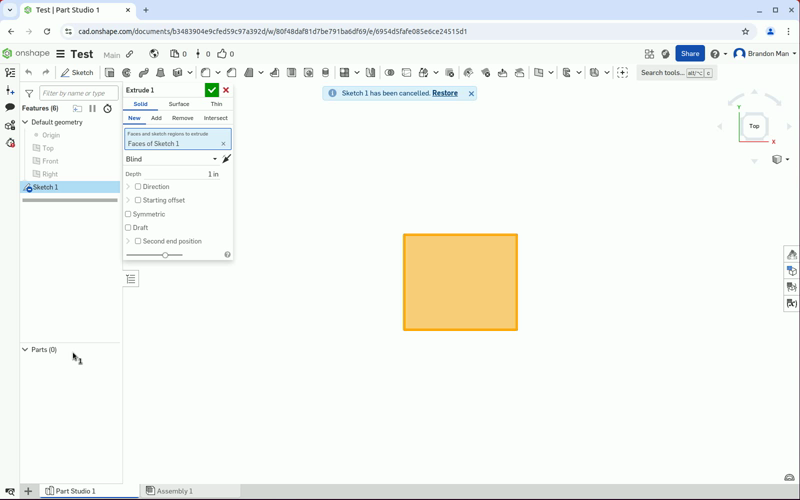
mouse_move(143, 106)
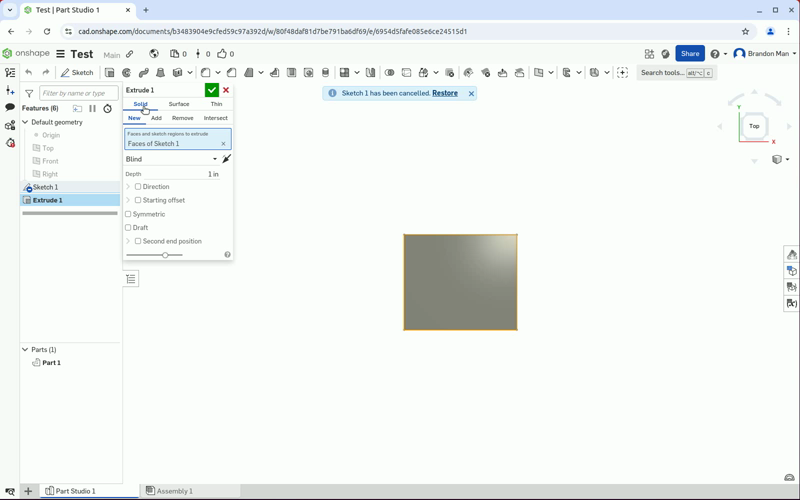
click(143, 106)
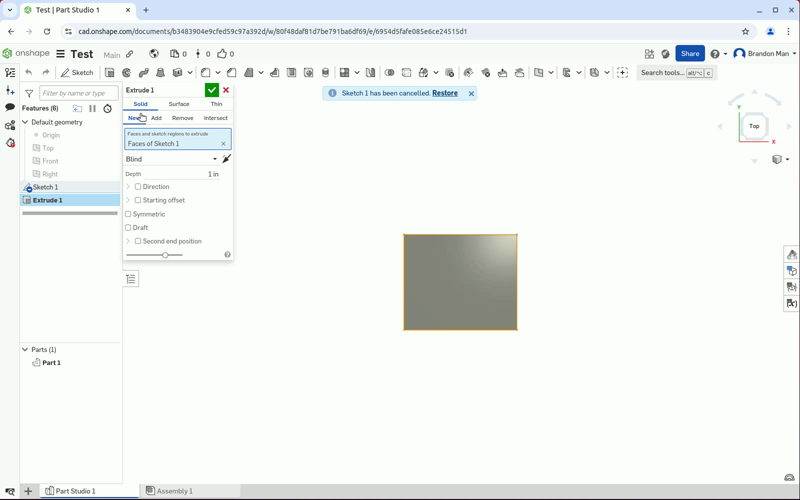
mouse_move(137, 120)
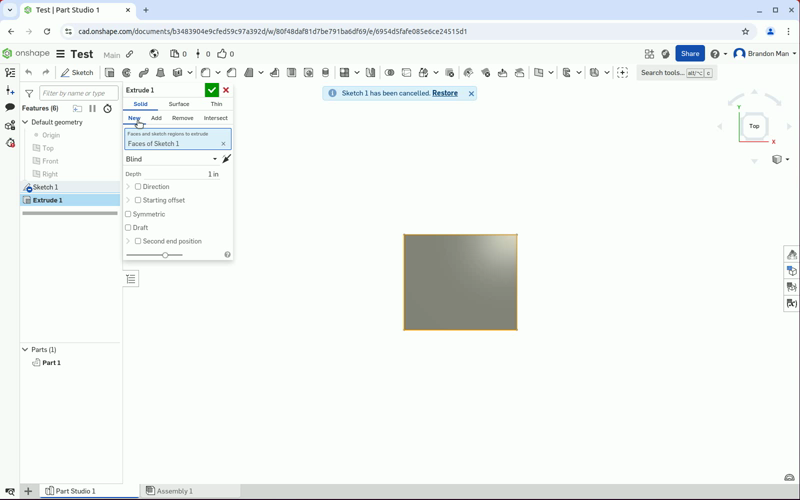
click(137, 120)
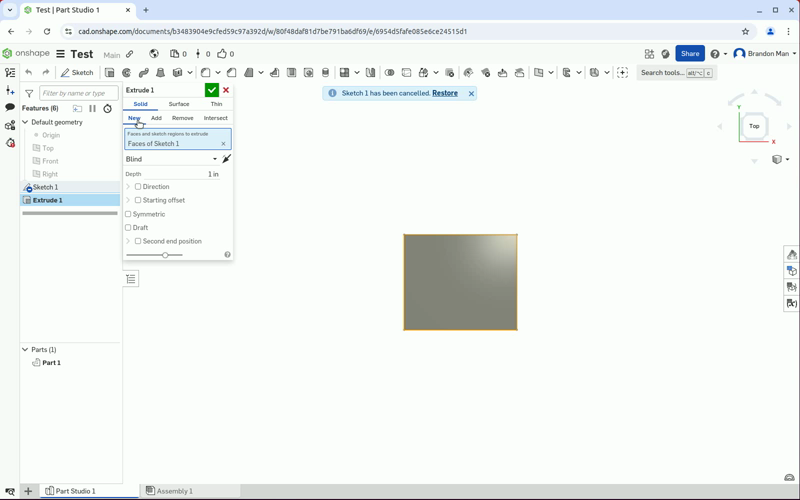
key(tab, 4)
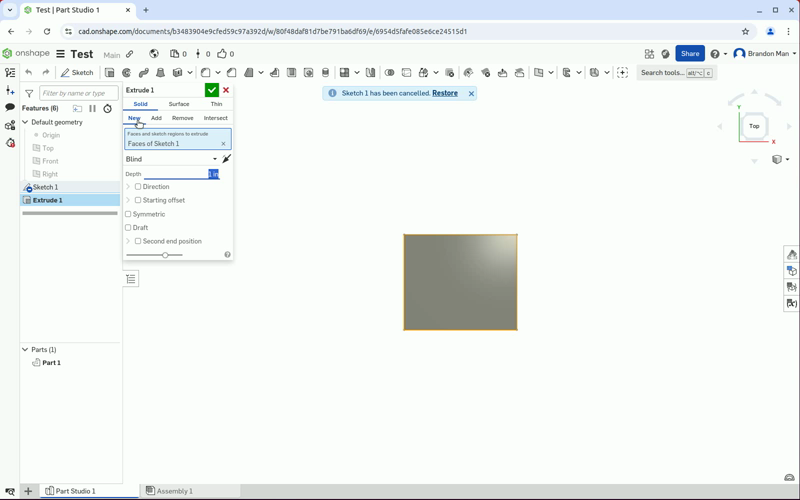
text(23.108)
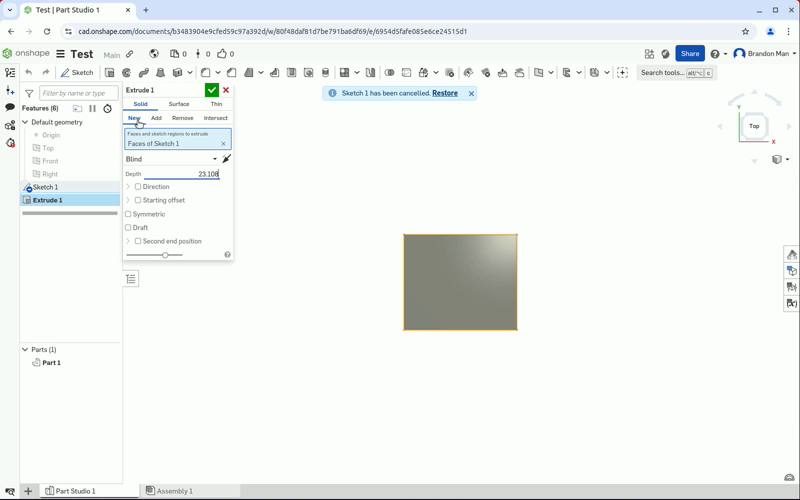
key(enter)
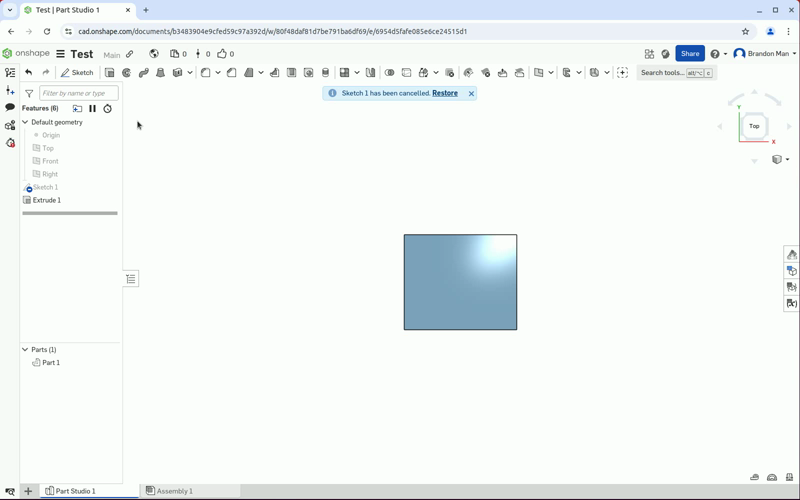
key(shift+h)
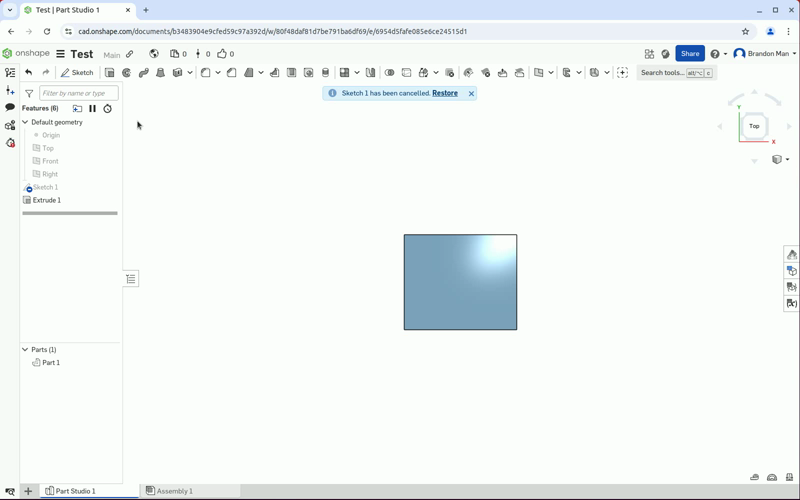
key(shift+h)
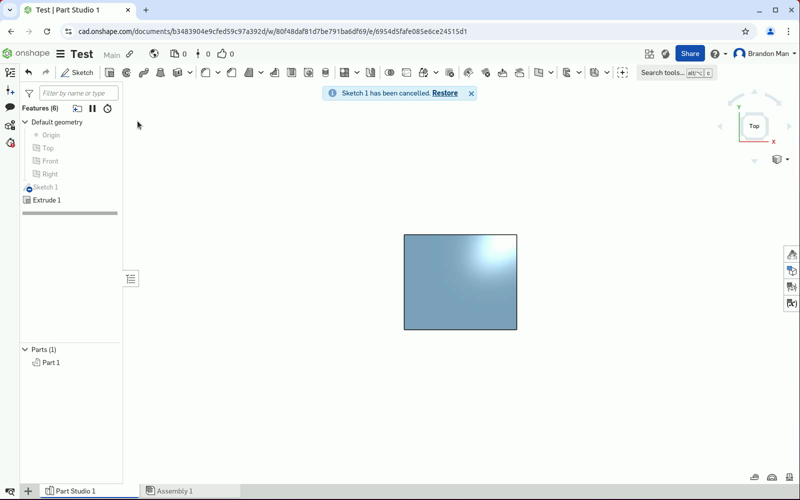
mouse_move(73, 189)
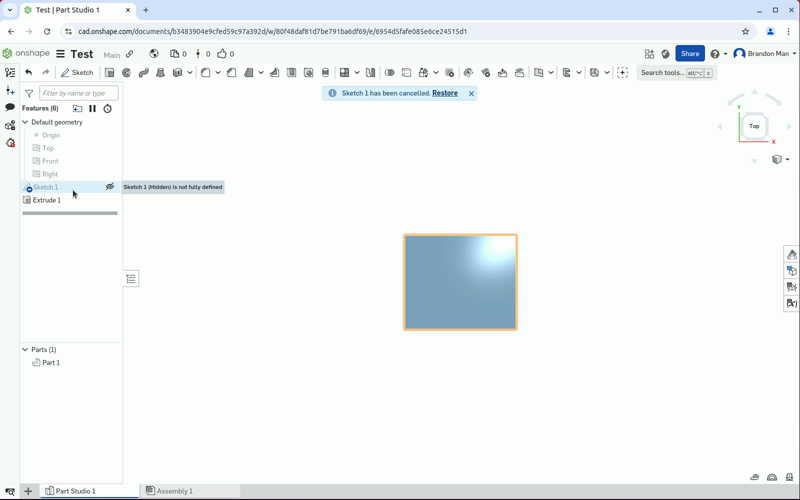
click(73, 189)
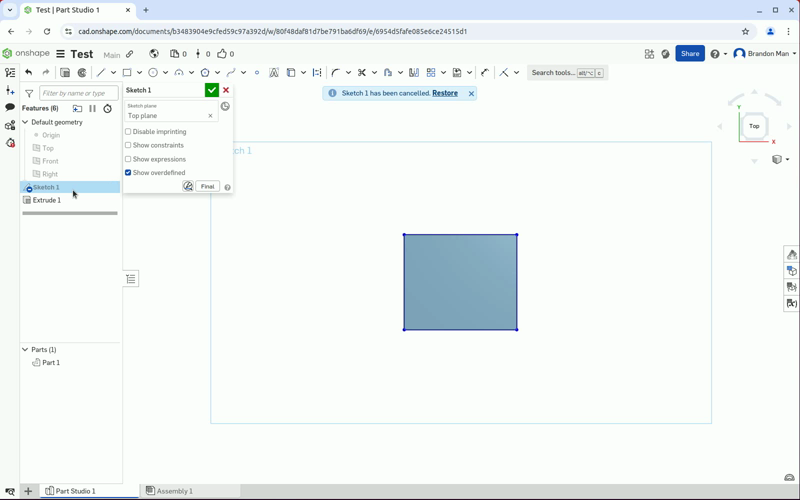
mouse_move(229, 92)
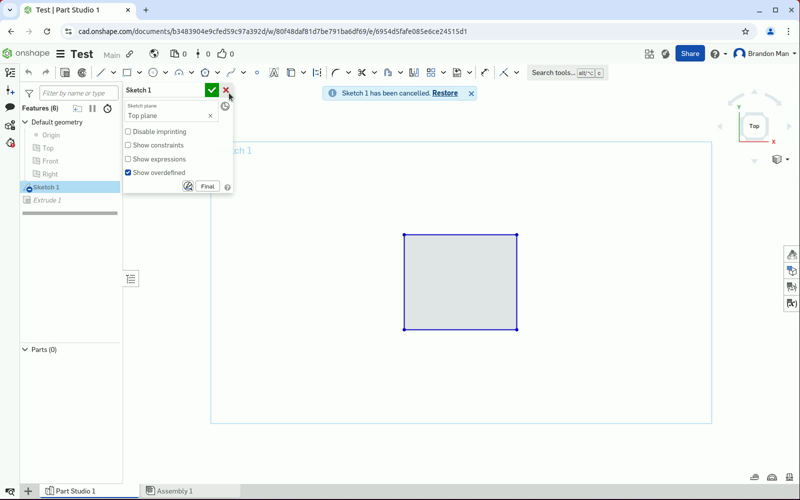
click(229, 92)
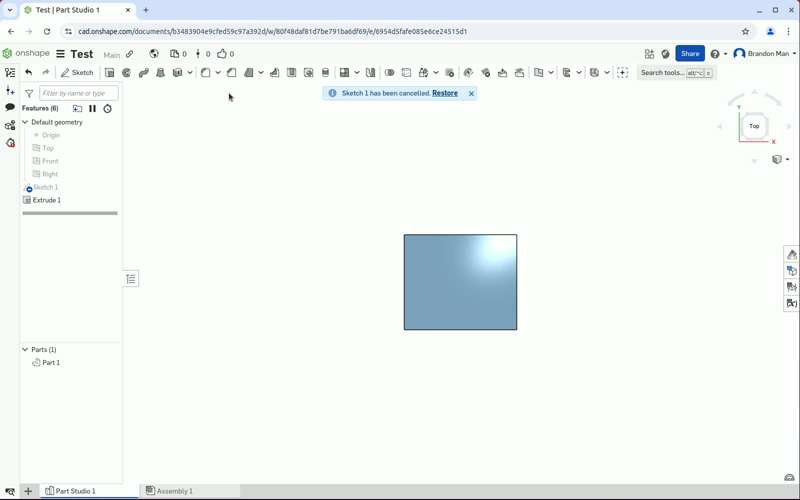
mouse_move(541, 75)
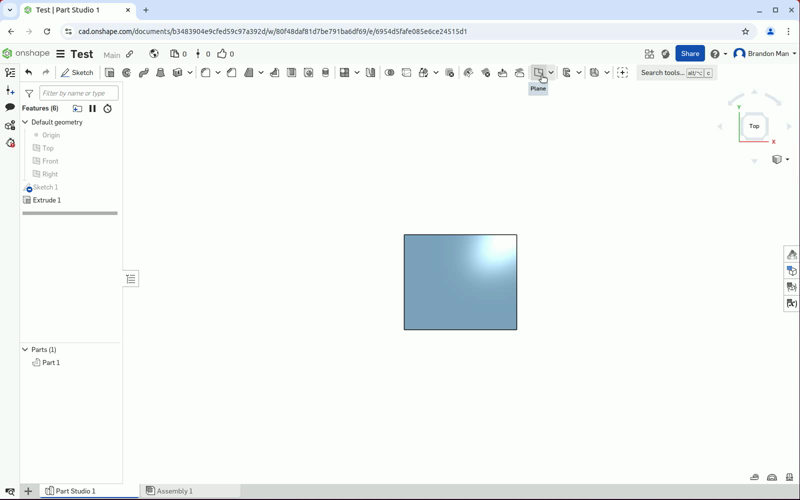
click(541, 75)
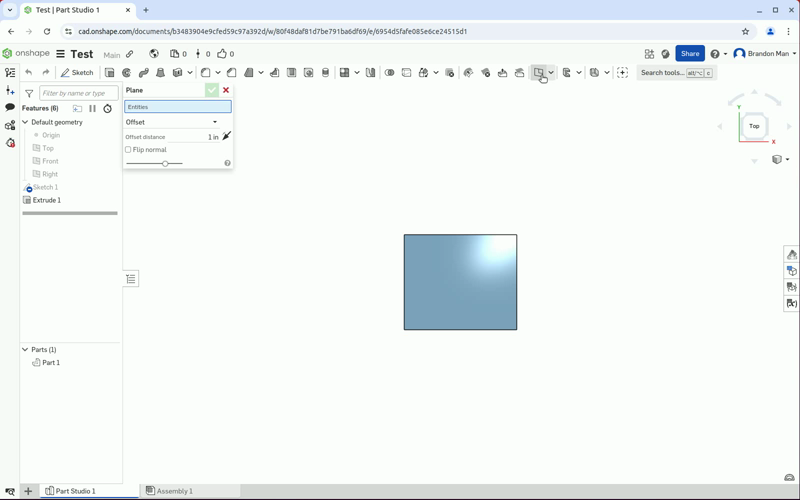
mouse_move(73, 150)
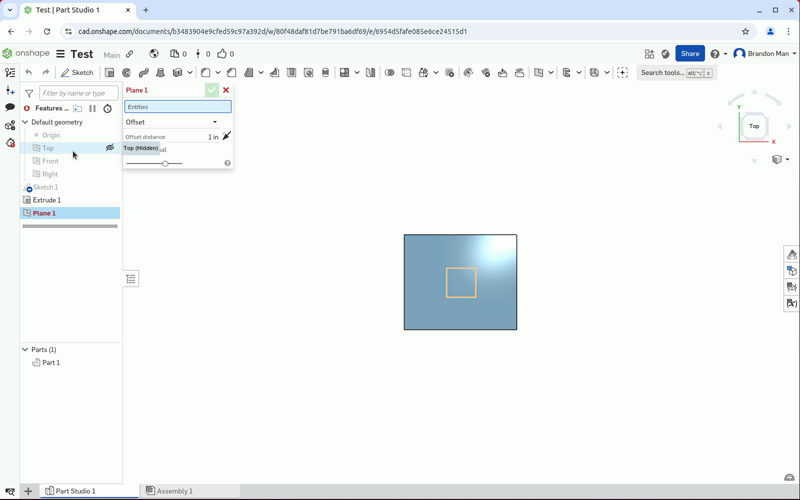
click(73, 150)
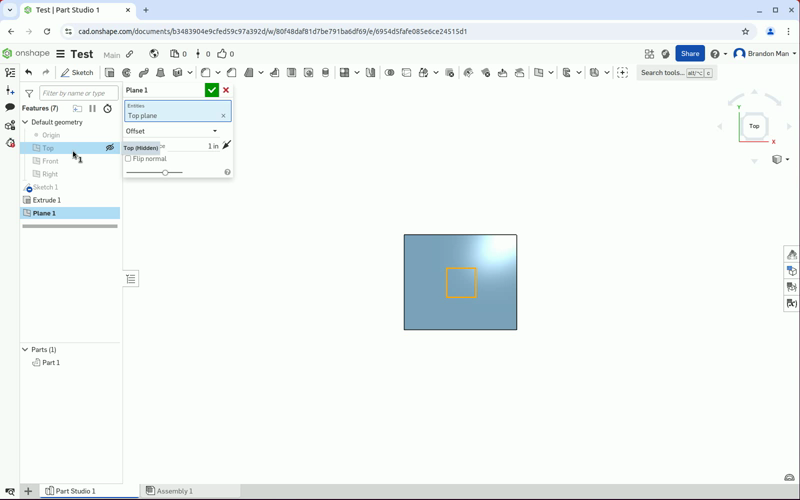
key(tab, 2)
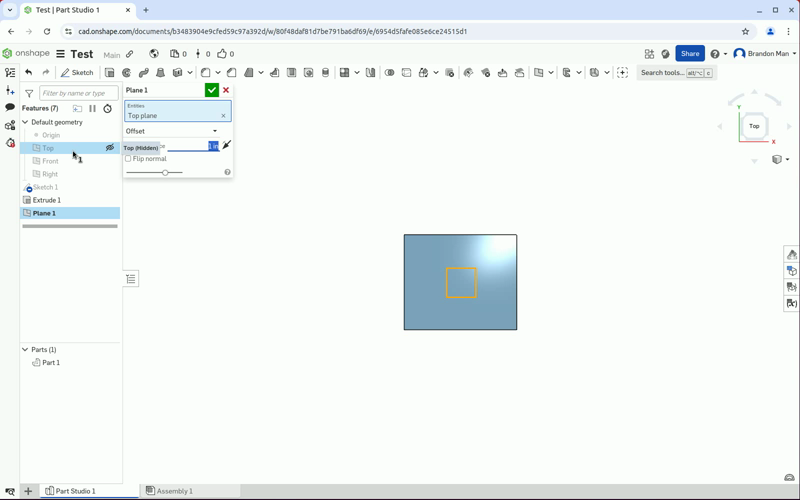
text(23.108)
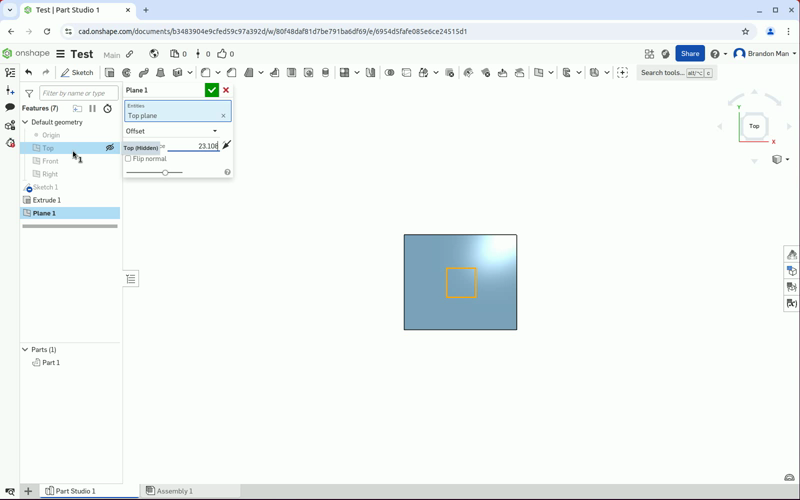
key(enter, 2)
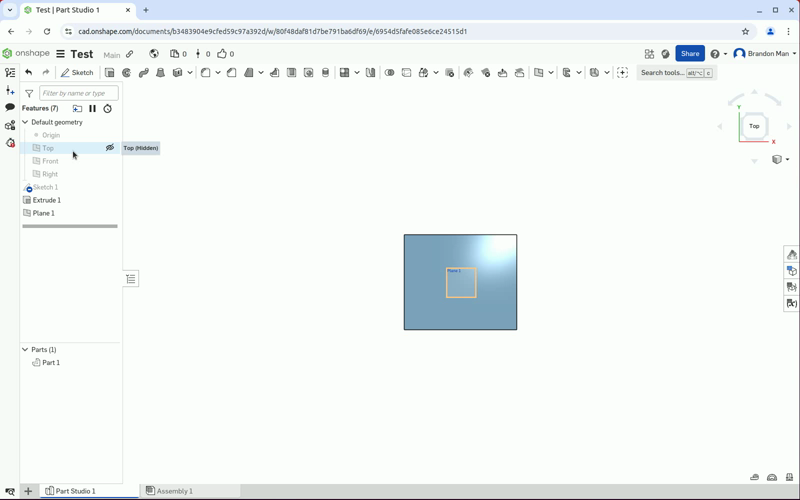
key(shift+s)
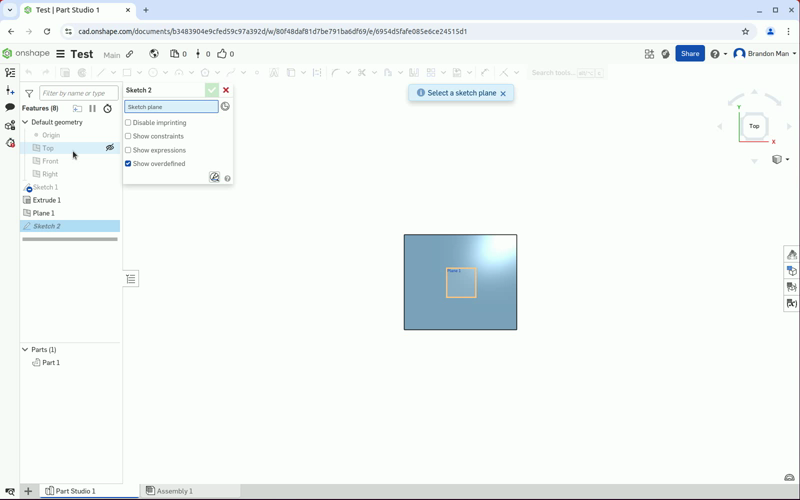
mouse_move(73, 215)
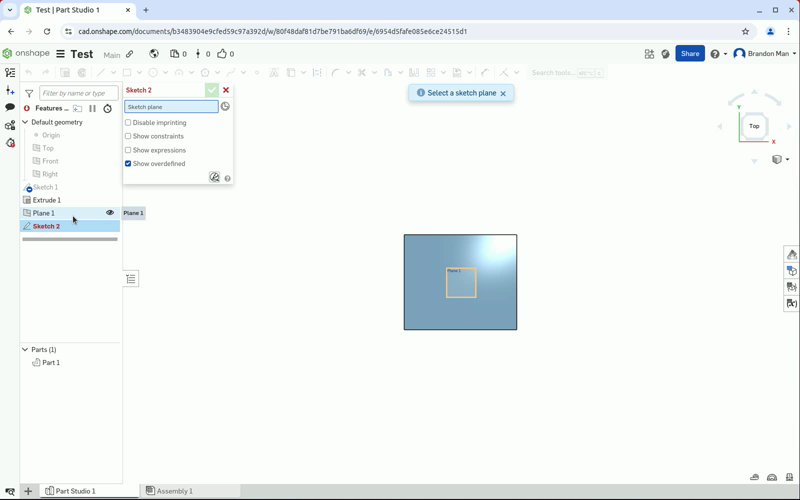
click(73, 215)
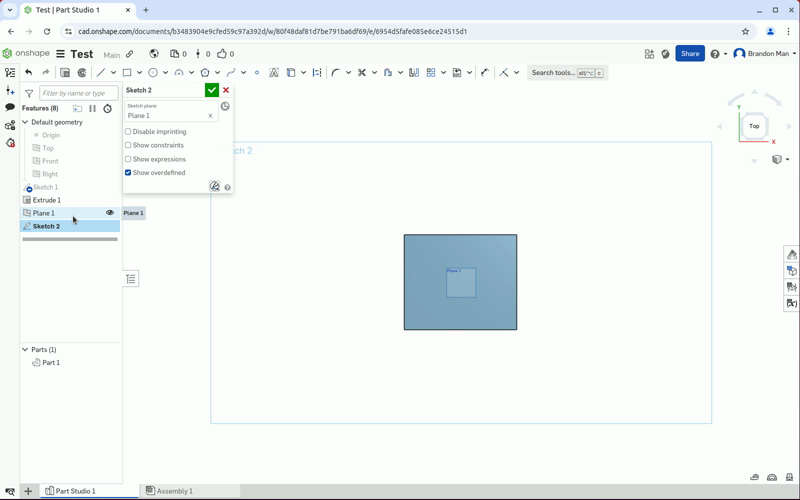
mouse_move(73, 352)
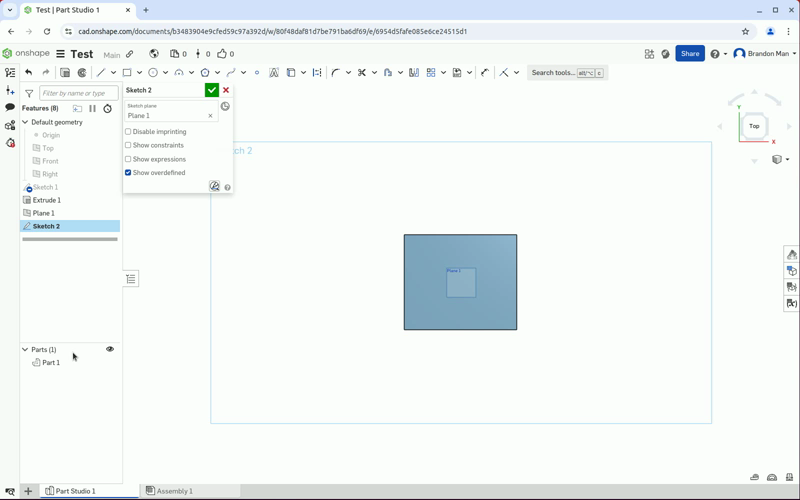
key(y)
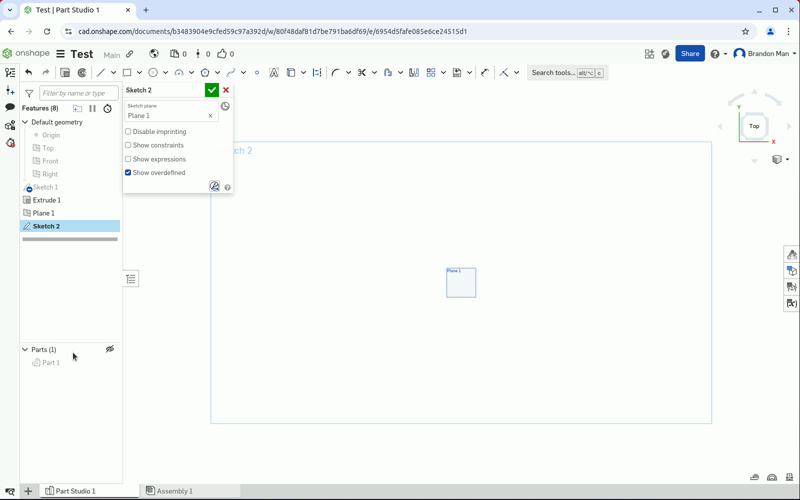
key(l)
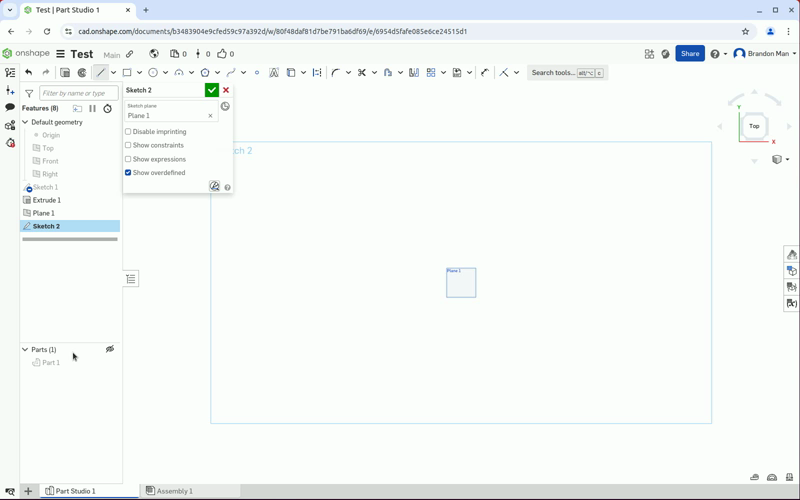
key_down(shift)
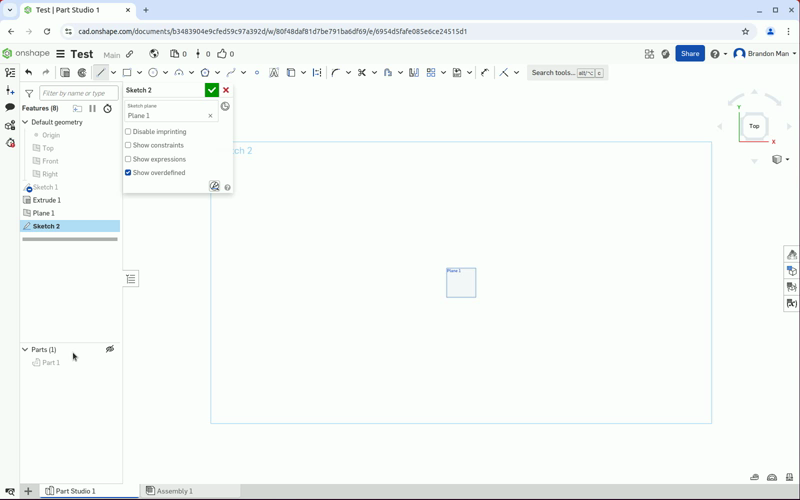
mouse_move(410, 326)
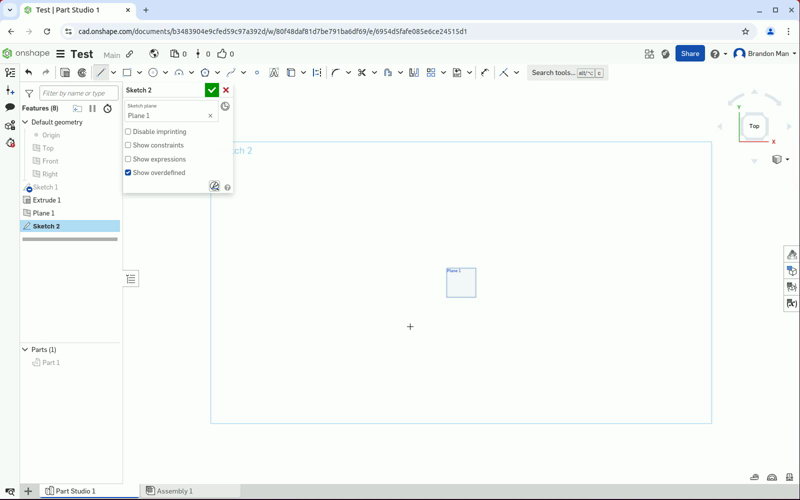
click(410, 326)
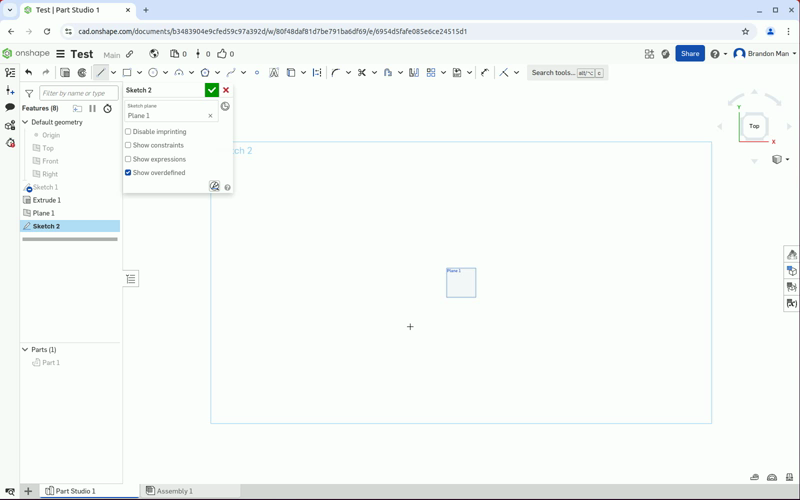
key_up(shift)
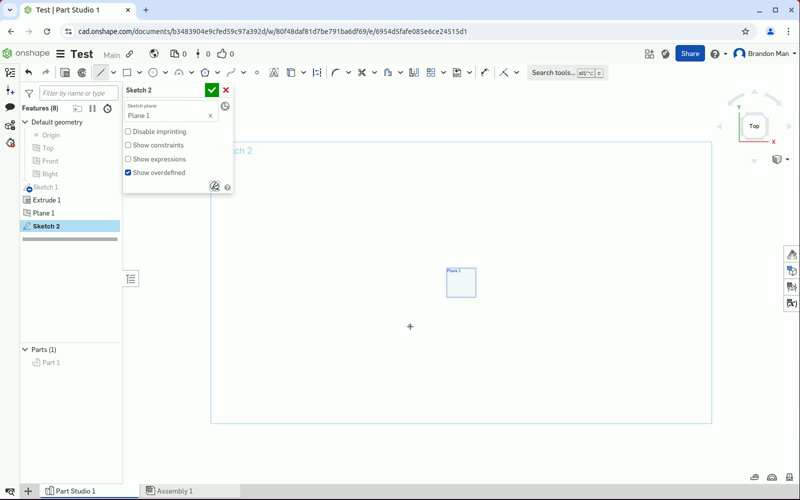
key_down(shift)
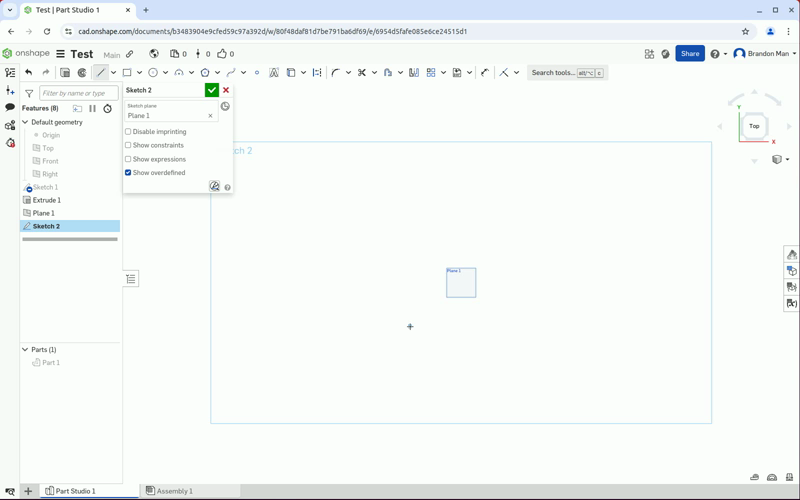
mouse_move(511, 326)
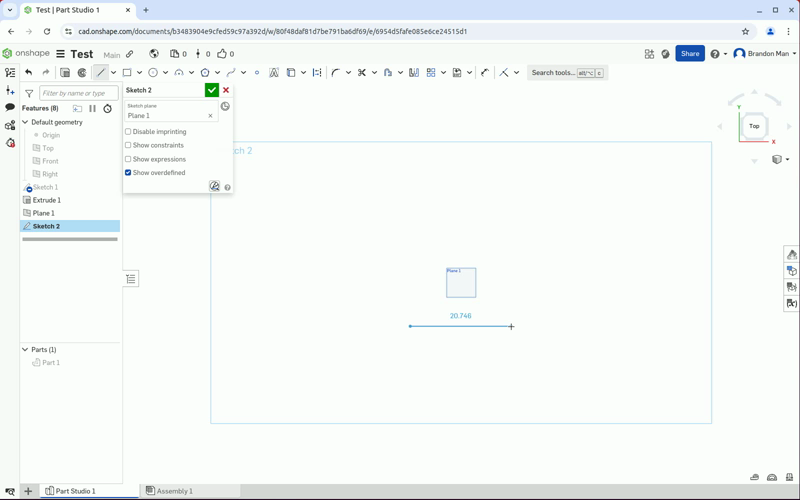
click(511, 326)
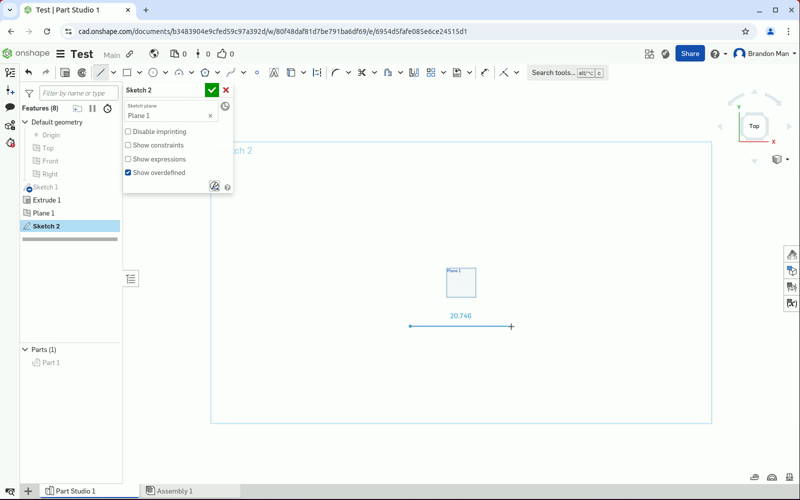
key_up(shift)
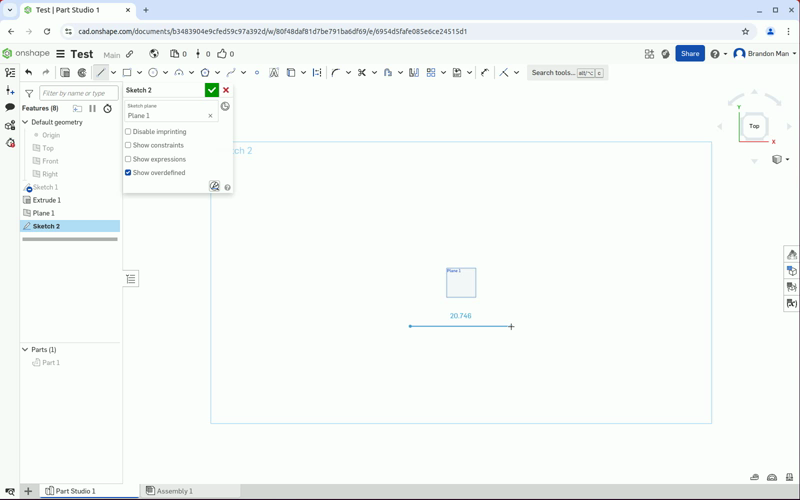
key_down(shift)
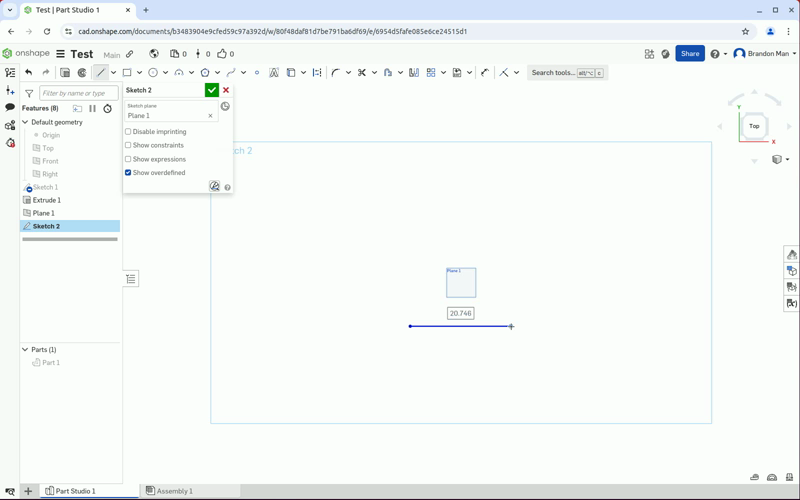
mouse_move(511, 239)
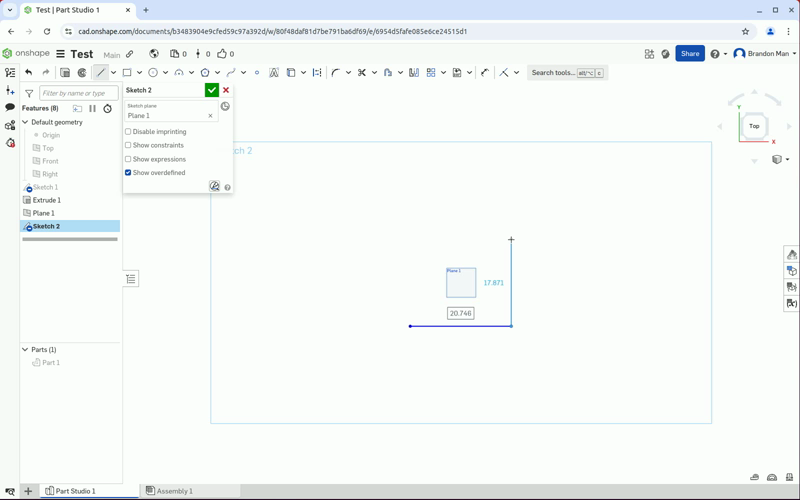
click(511, 239)
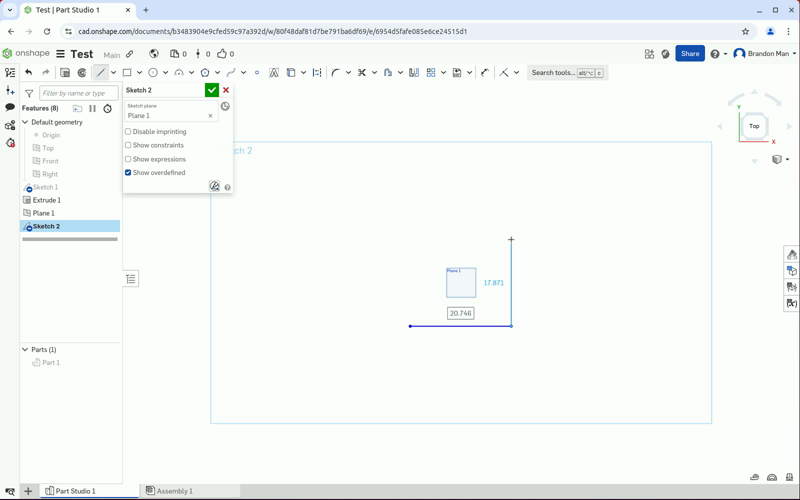
key_up(shift)
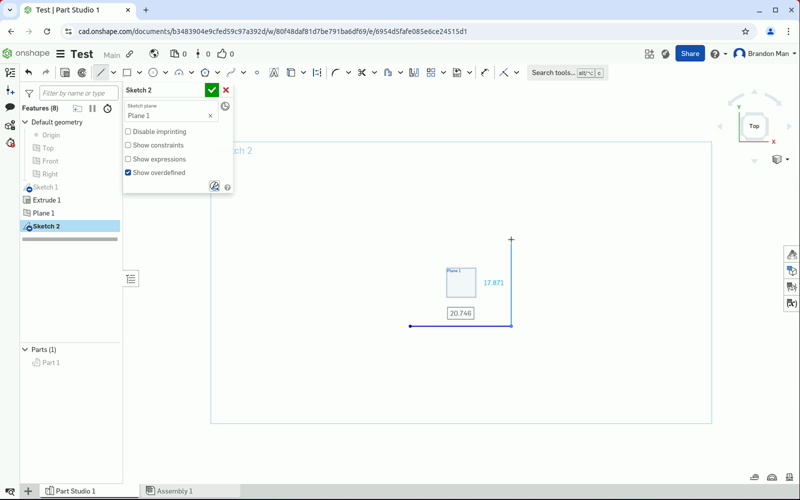
key_down(shift)
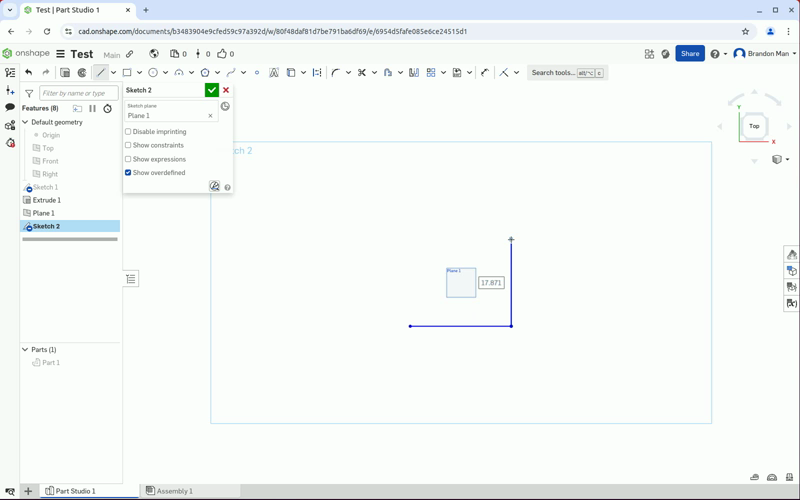
mouse_move(410, 239)
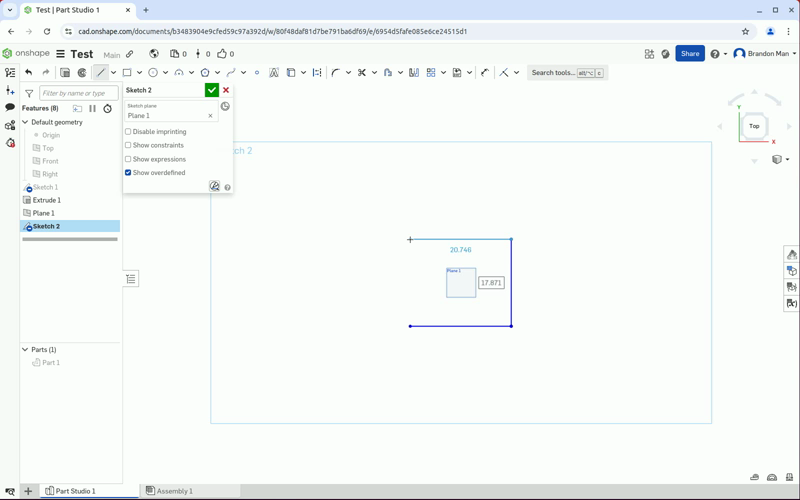
click(410, 239)
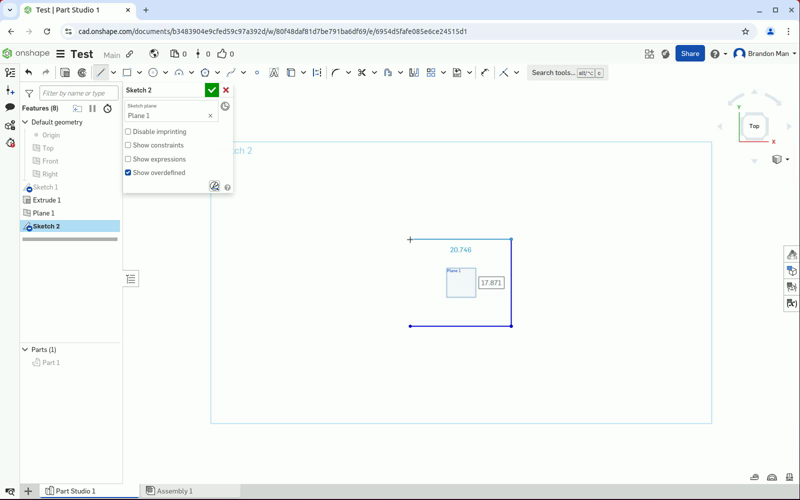
key_up(shift)
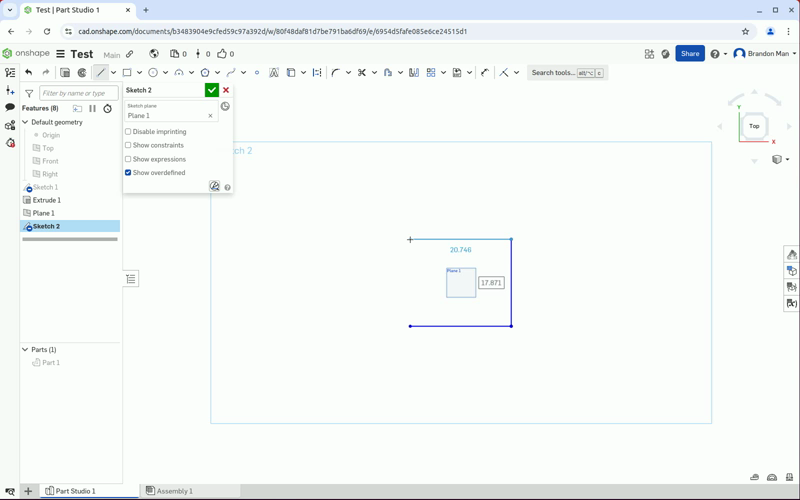
key_down(shift)
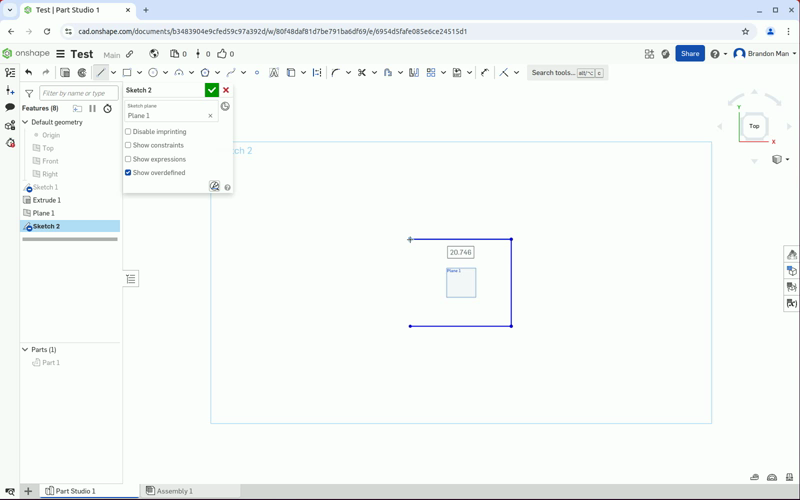
mouse_move(410, 326)
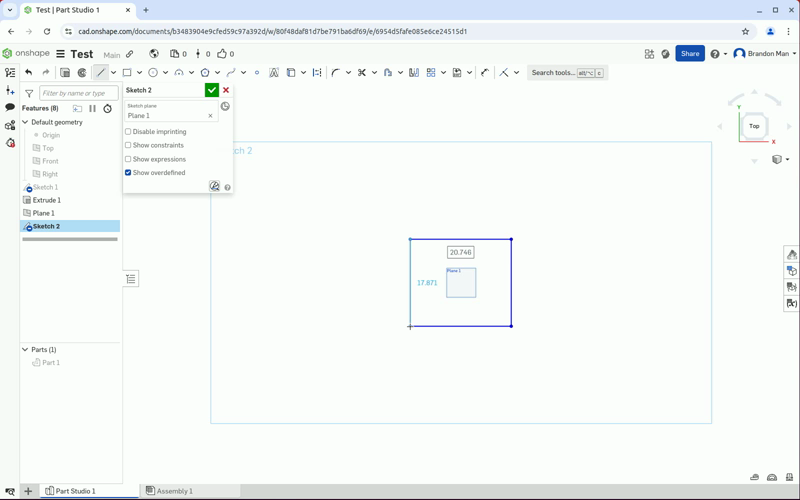
key_up(shift)
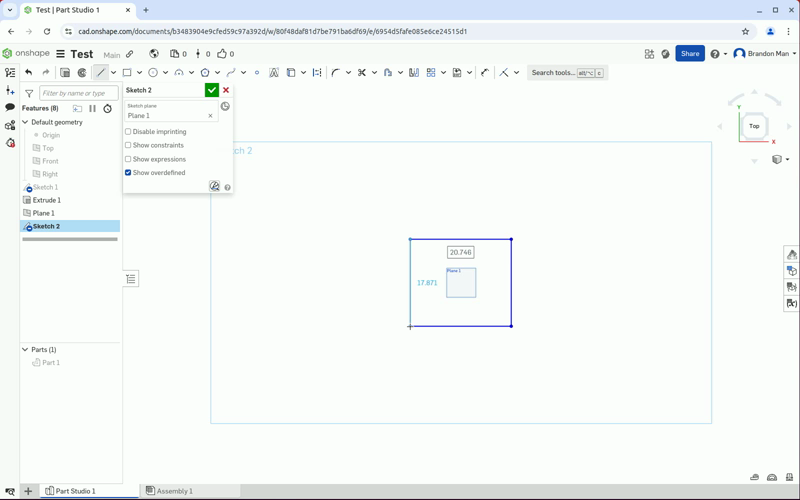
click(410, 326)
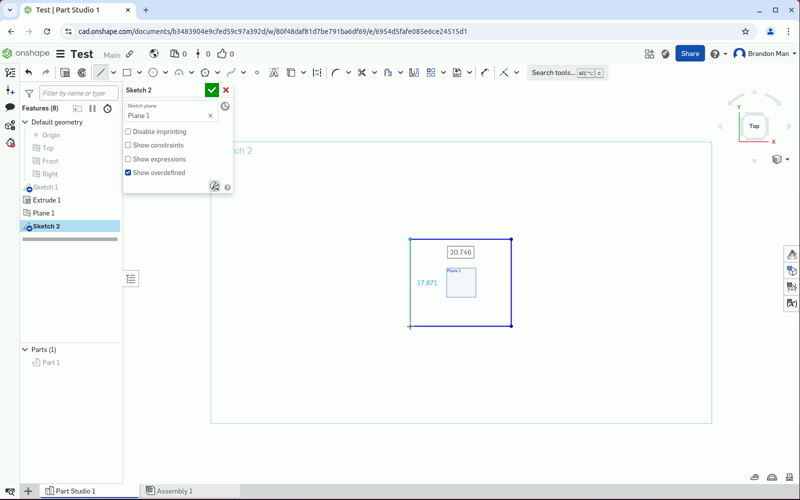
key(esc)
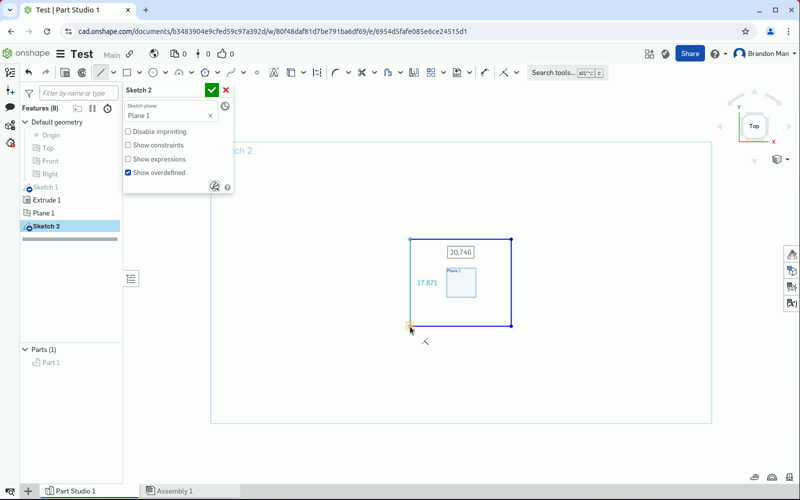
mouse_move(422, 277)
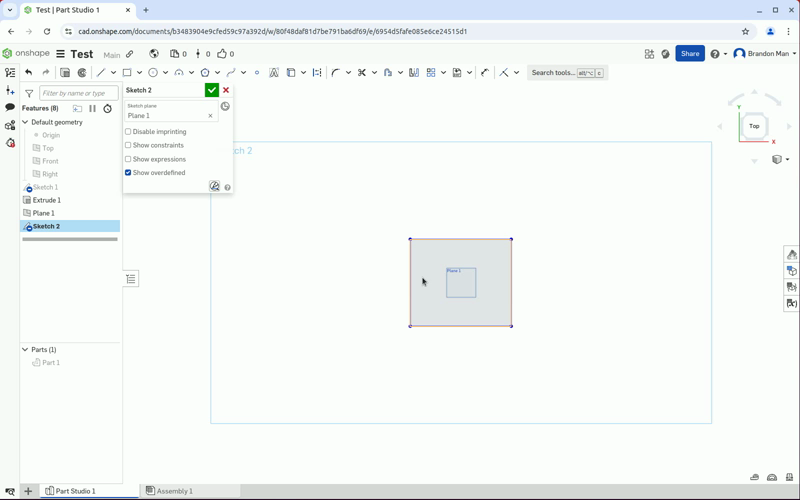
click(422, 277)
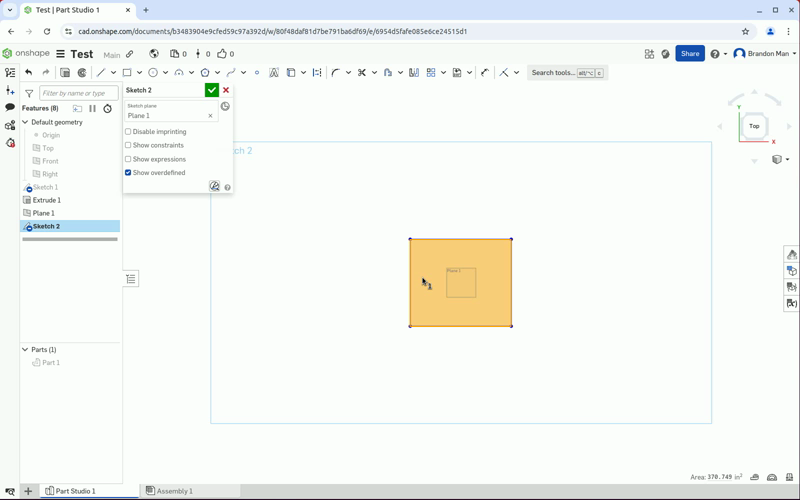
mouse_move(73, 352)
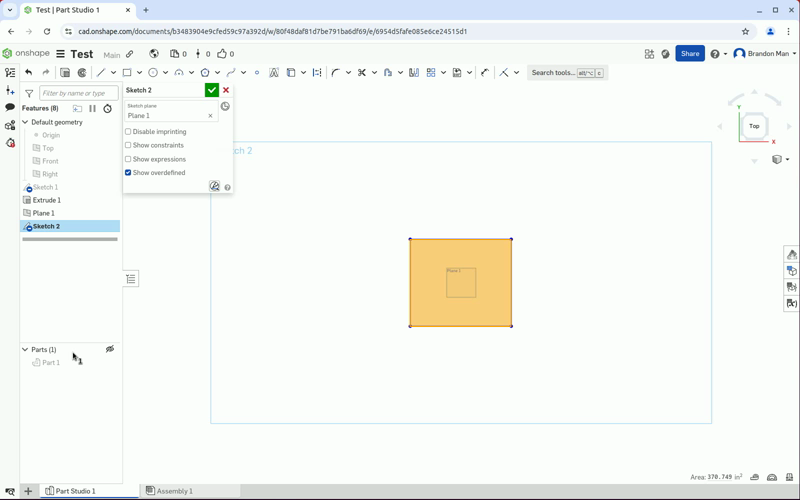
key(shift+y)
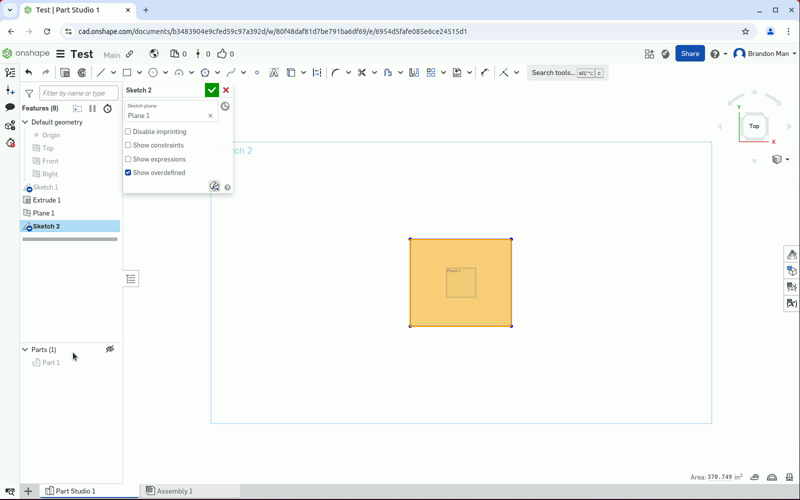
key(shift+e)
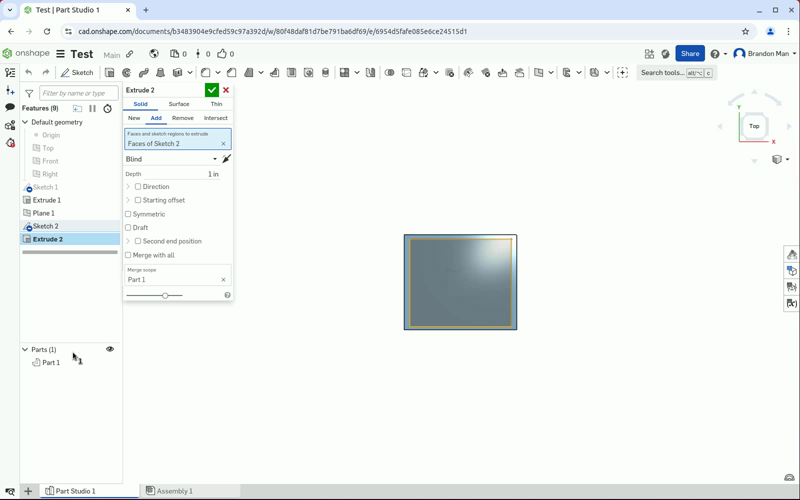
mouse_move(143, 106)
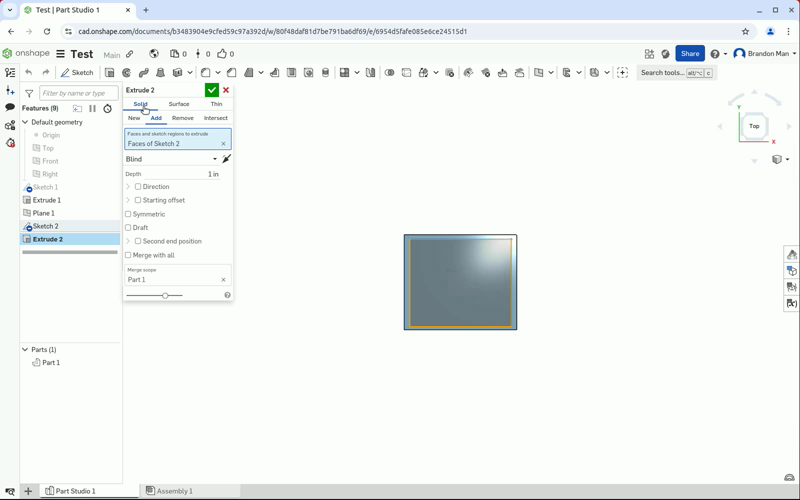
click(143, 106)
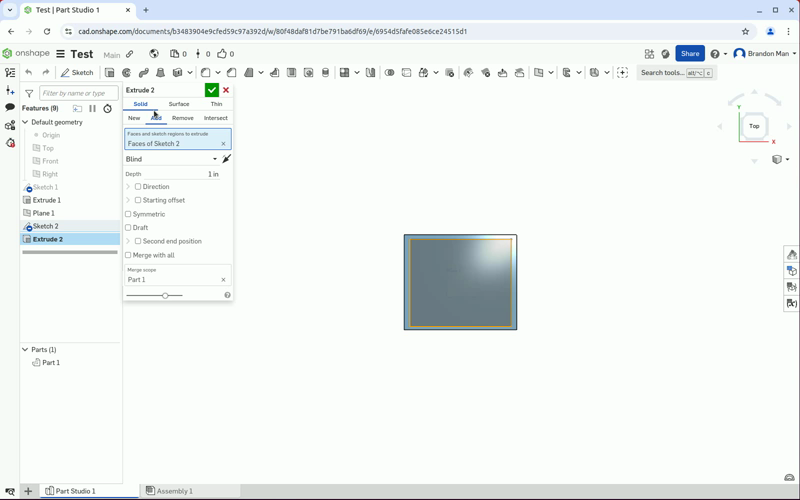
mouse_move(186, 120)
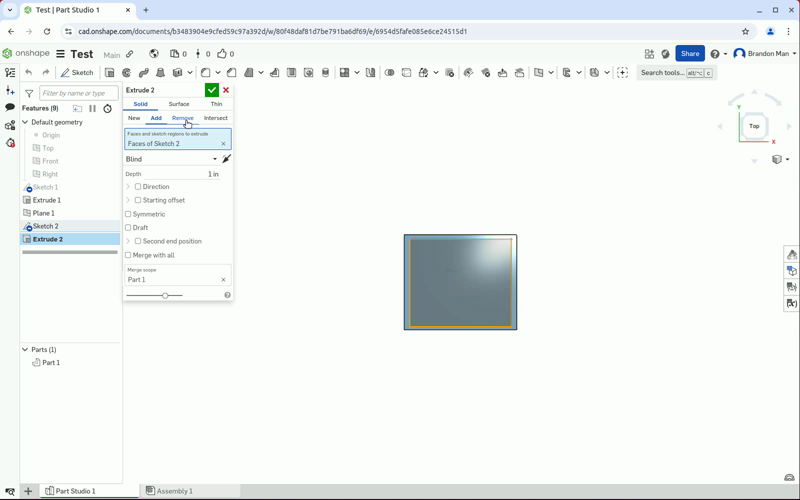
click(186, 120)
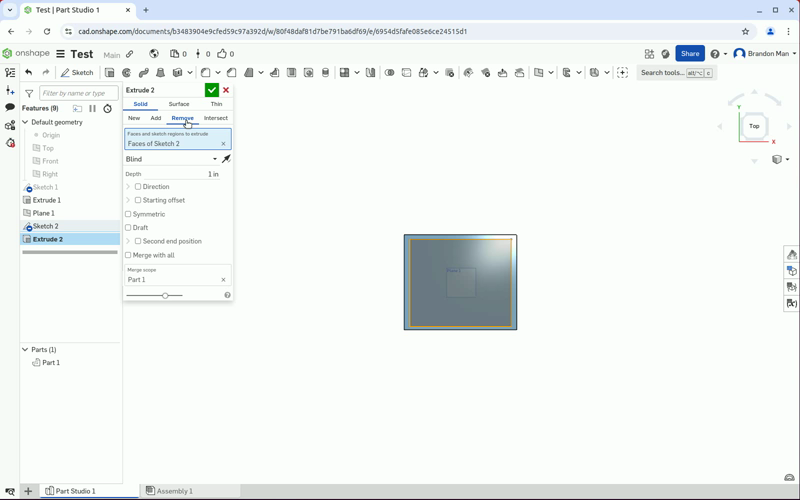
key(tab, 4)
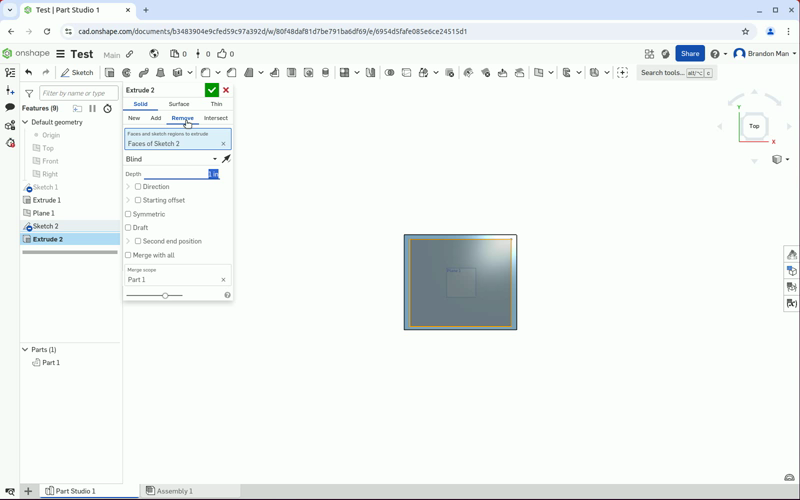
text(5.777)
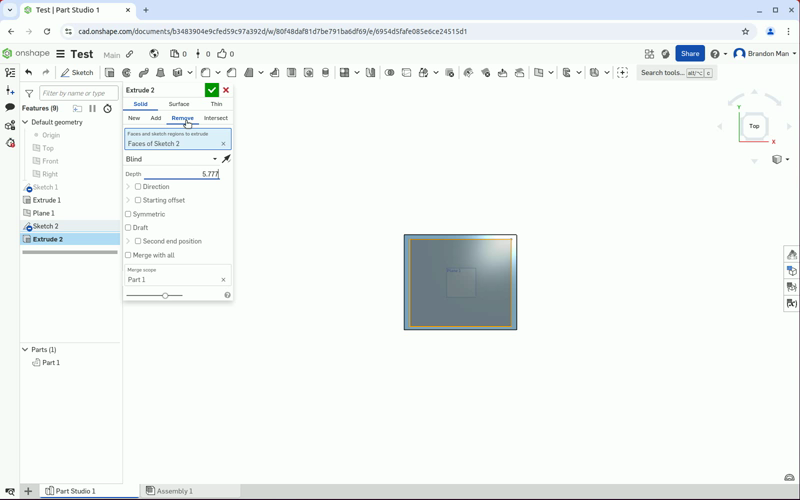
key(tab, 6)
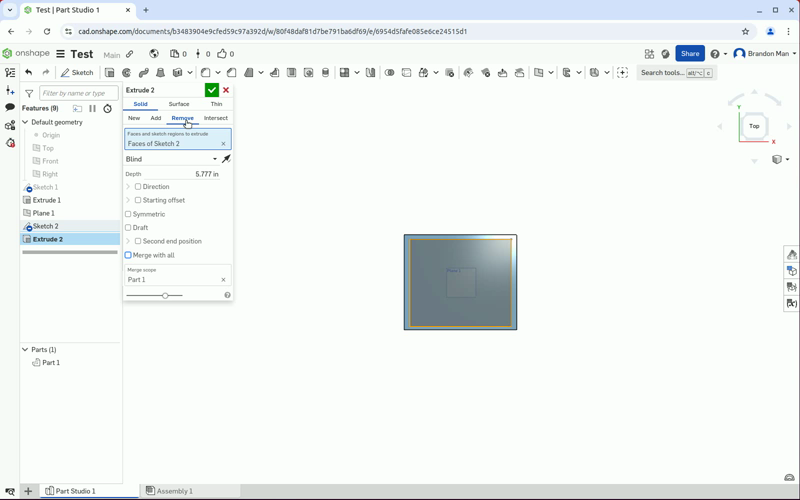
key(space)
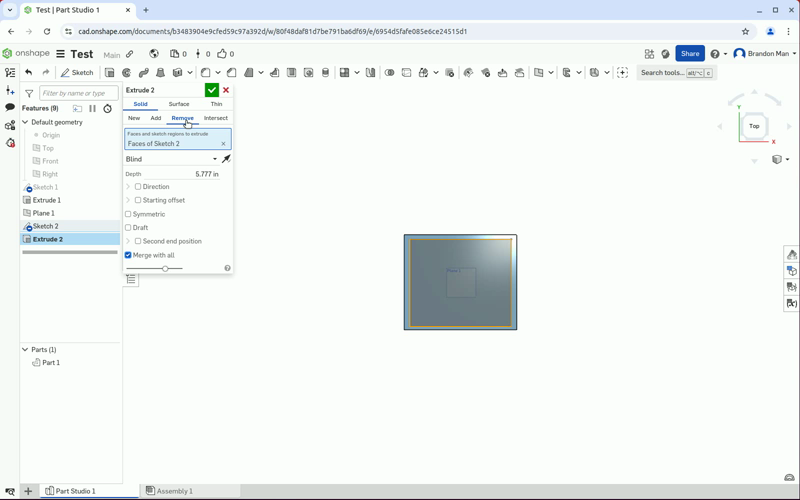
key(enter)
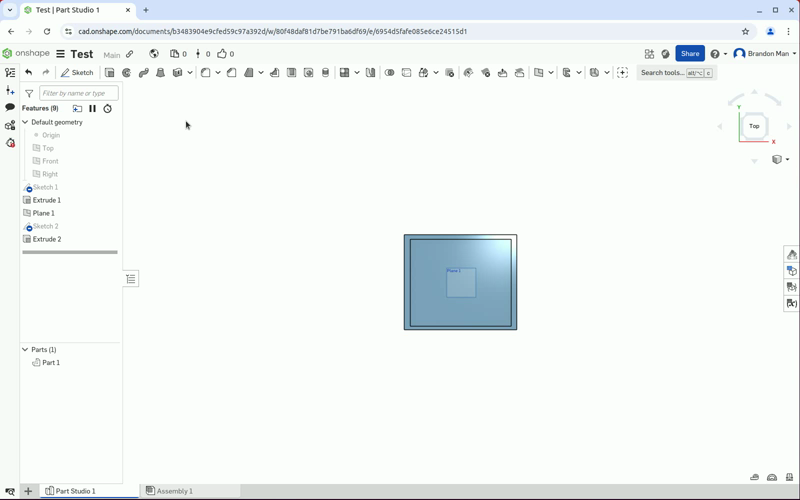
key(shift+h)
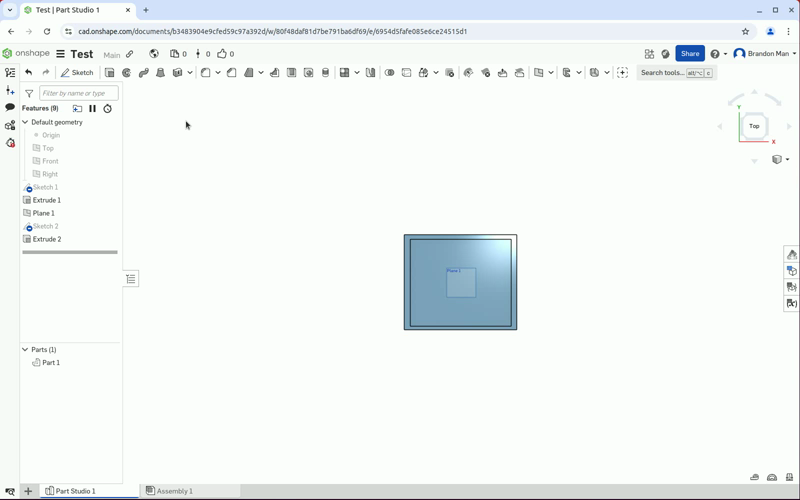
key(shift+h)
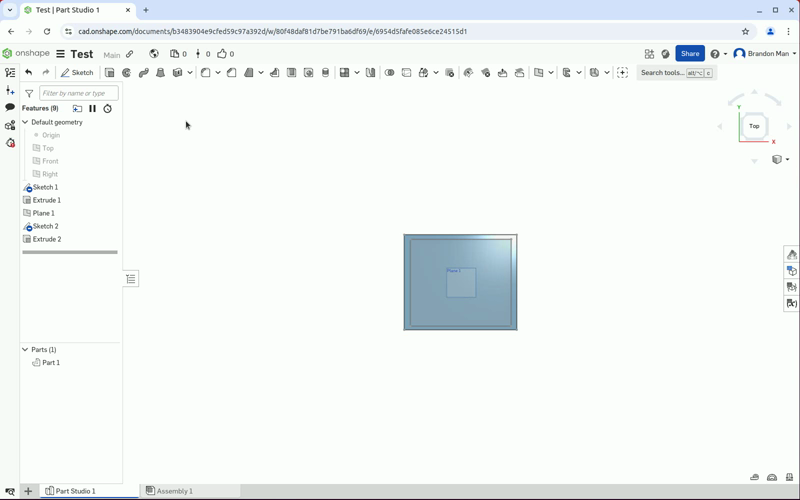
key(shift+7)
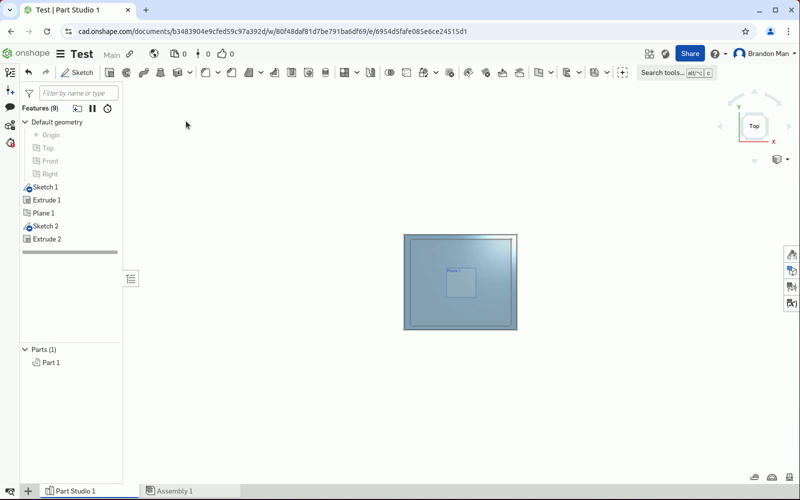
key(up, 3)
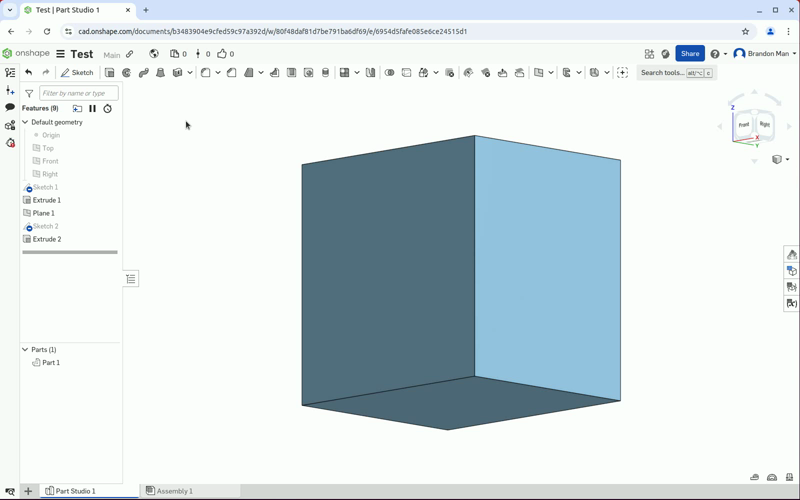
key(left, 3)
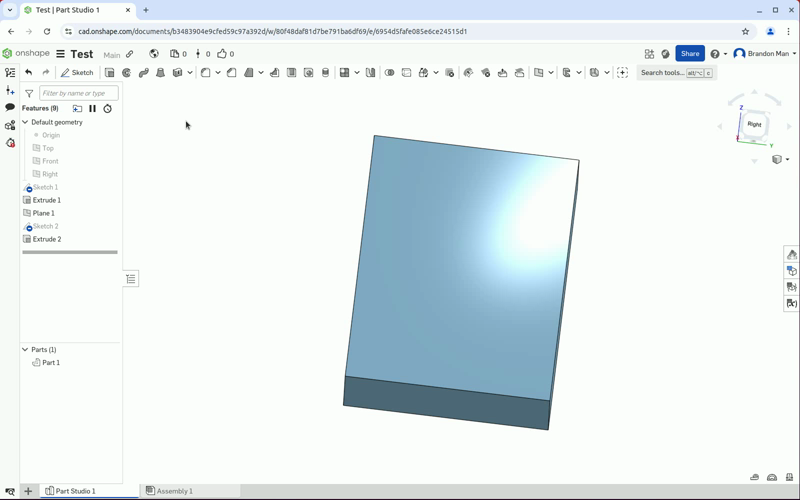
key(right, 3)
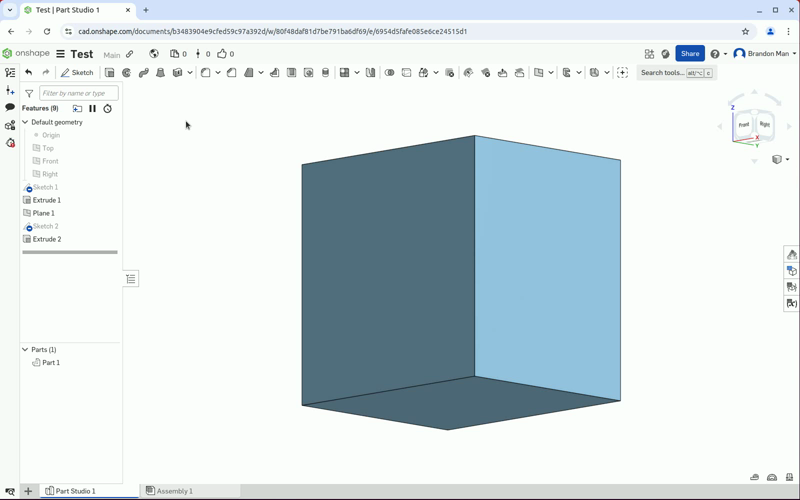
key(down, 3)
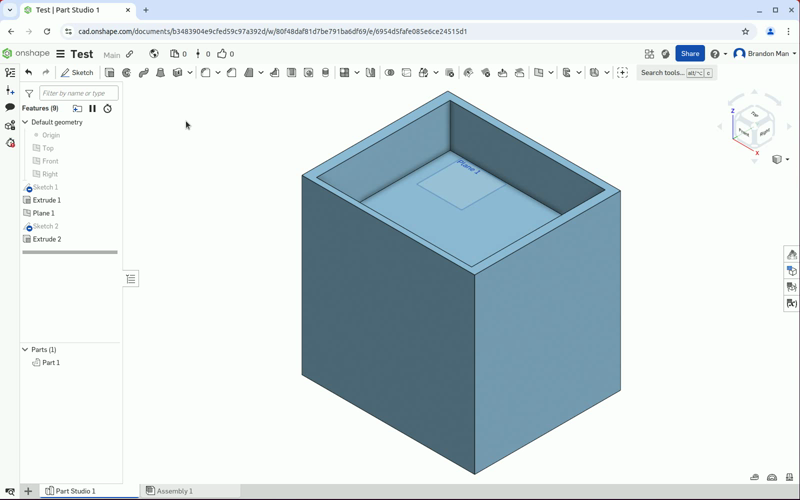
mouse_move(73, 189)
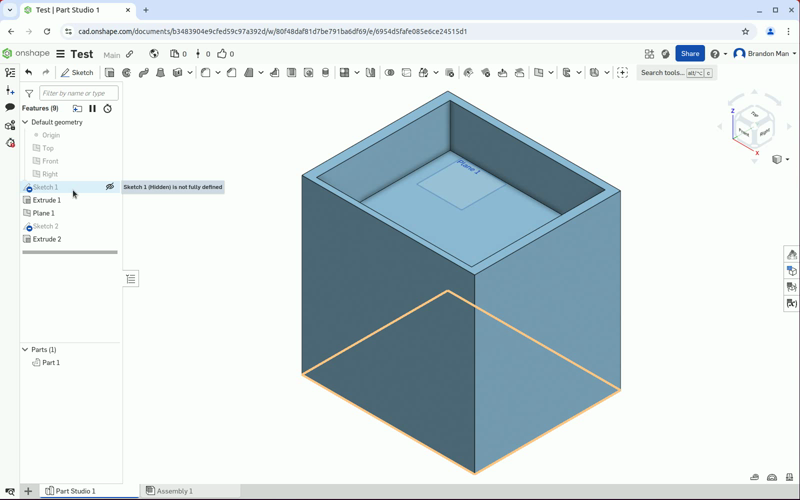
click(73, 189)